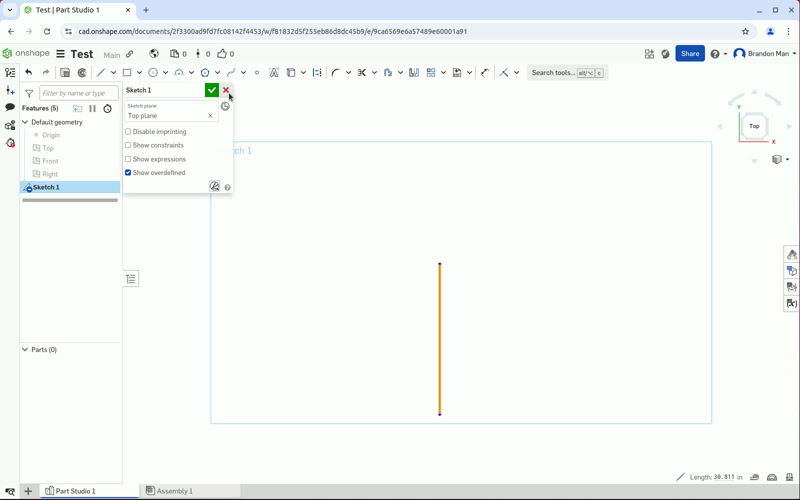
key(shift+h)
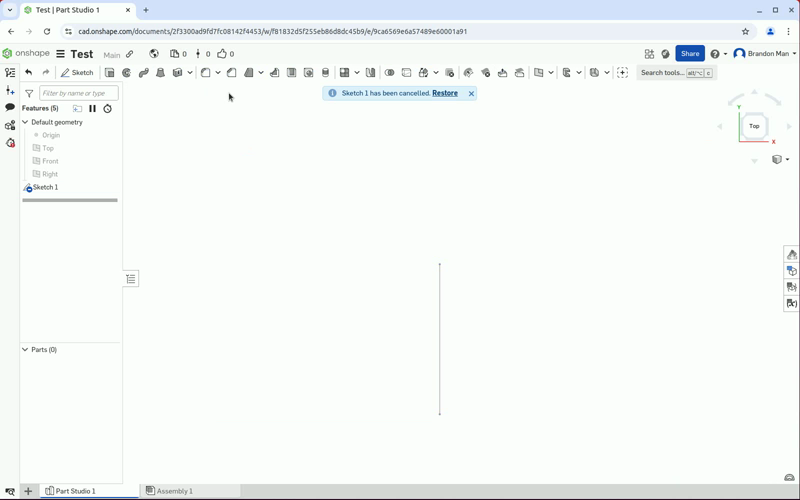
key(shift+s)
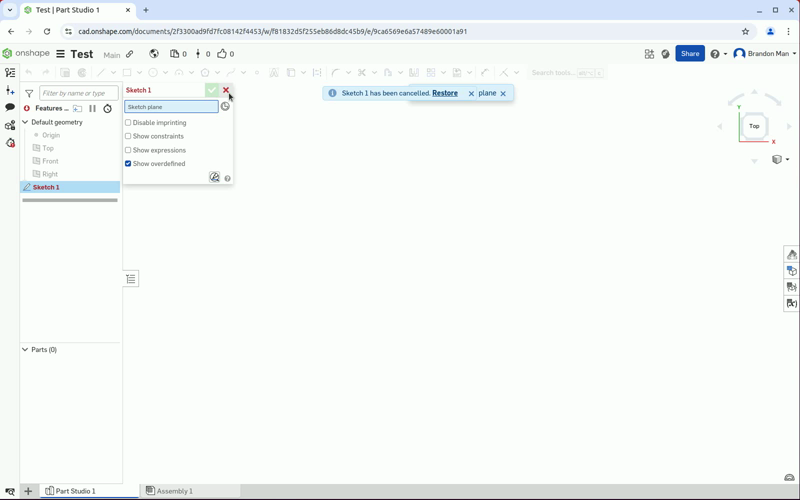
mouse_move(73, 150)
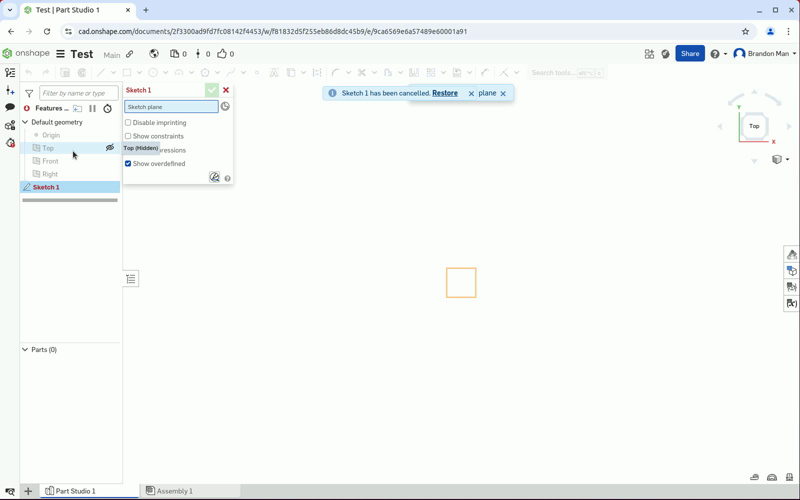
click(73, 150)
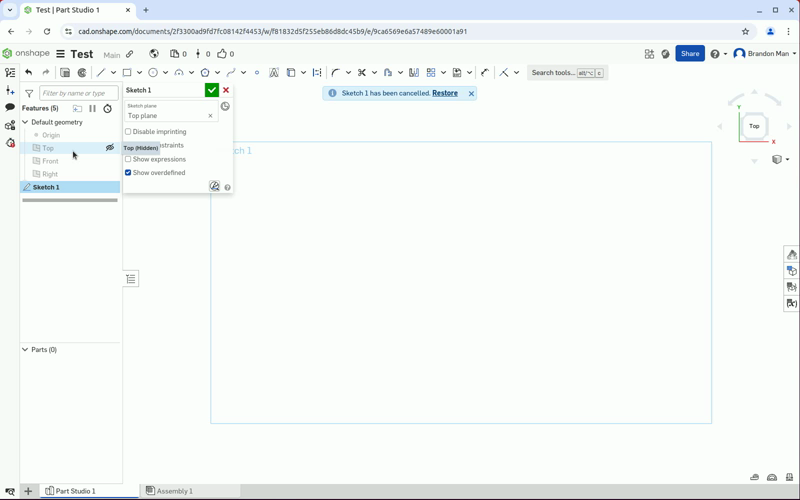
mouse_move(73, 352)
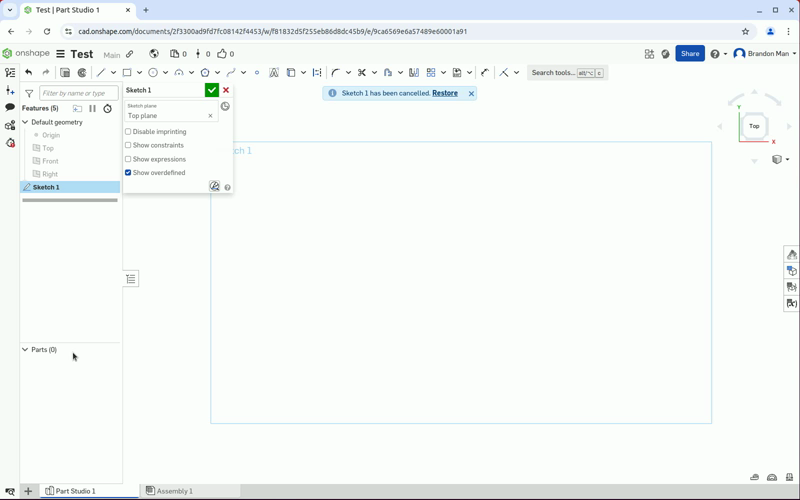
key(y)
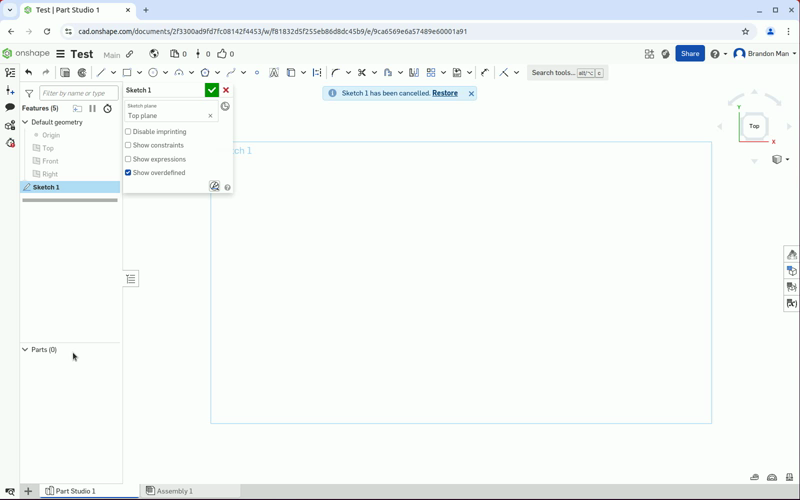
key(c)
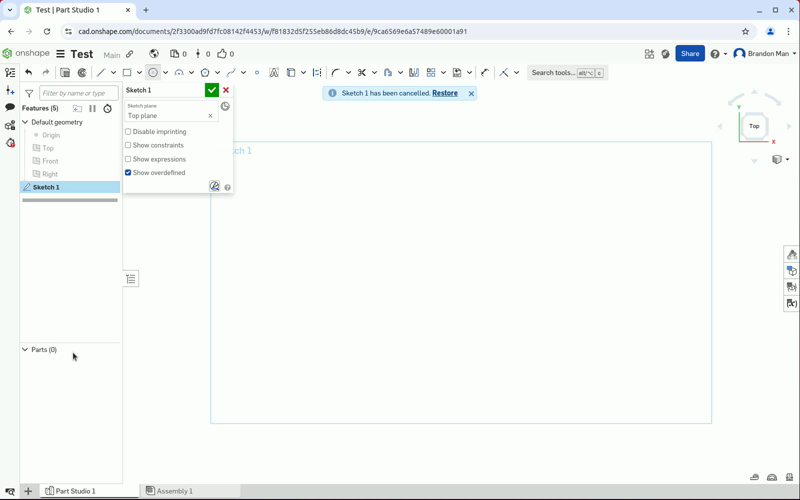
key_down(shift)
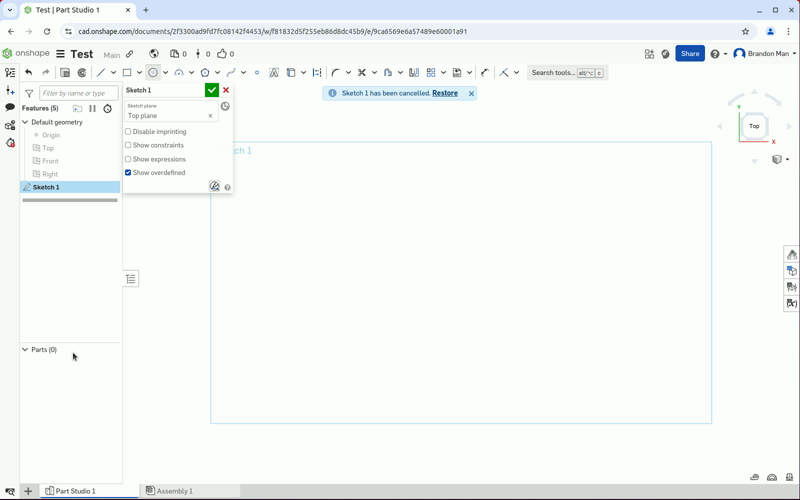
mouse_move(461, 282)
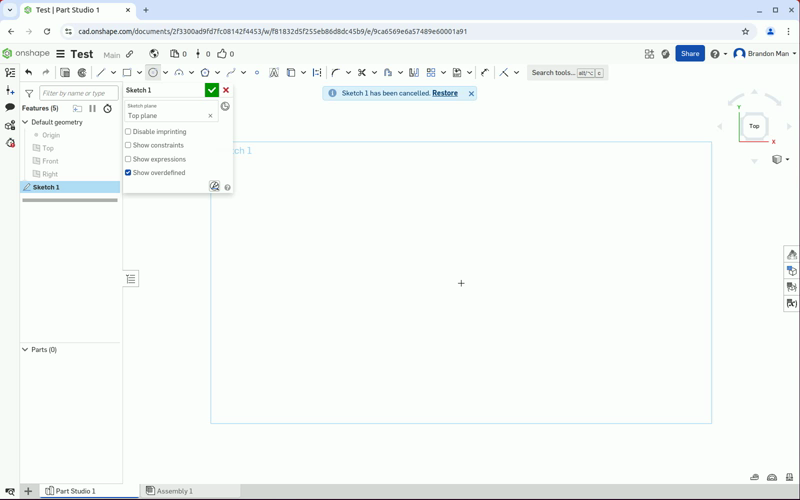
click(461, 282)
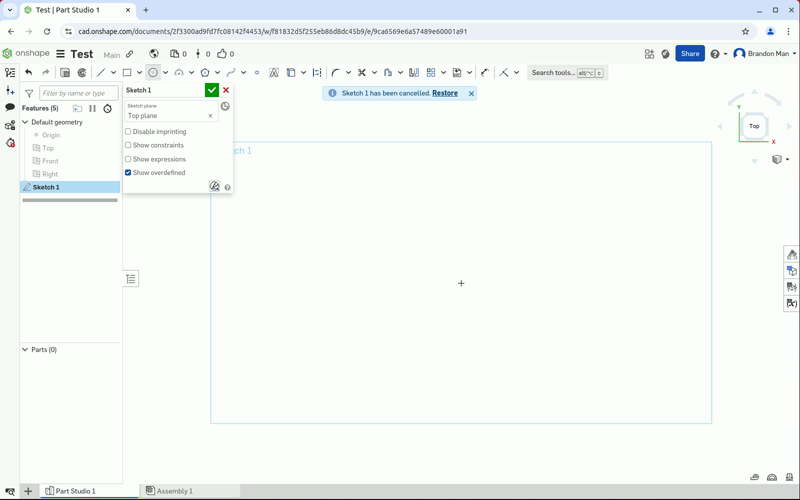
key_up(shift)
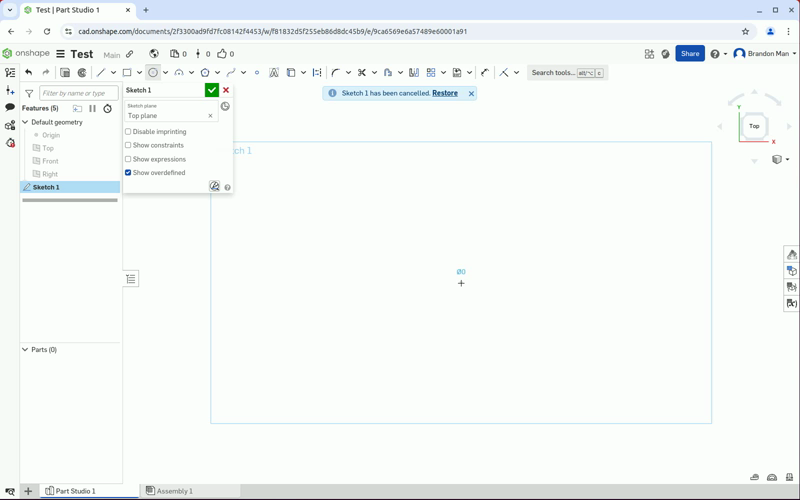
mouse_move(574, 282)
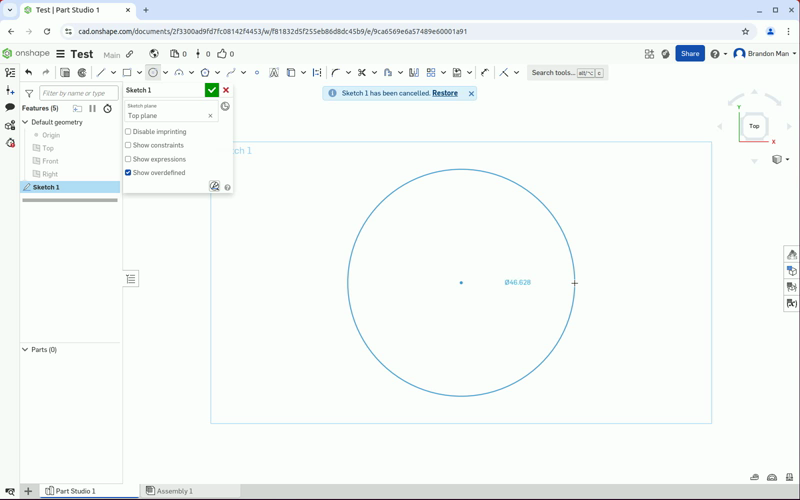
click(574, 282)
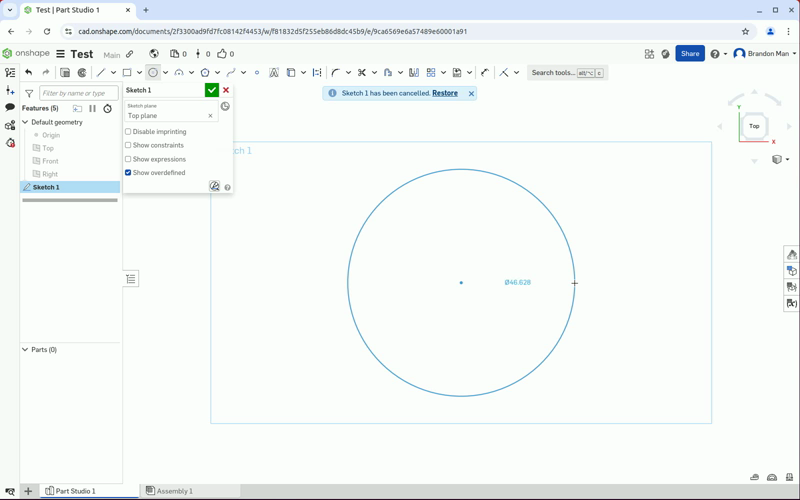
key(esc)
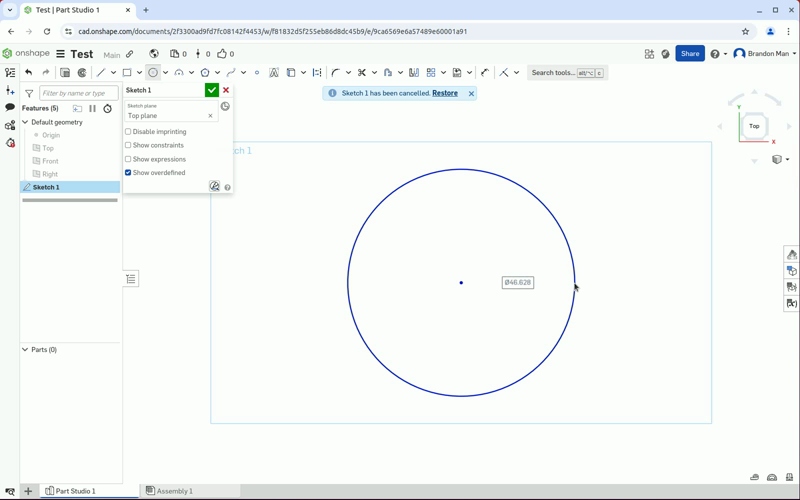
key(c)
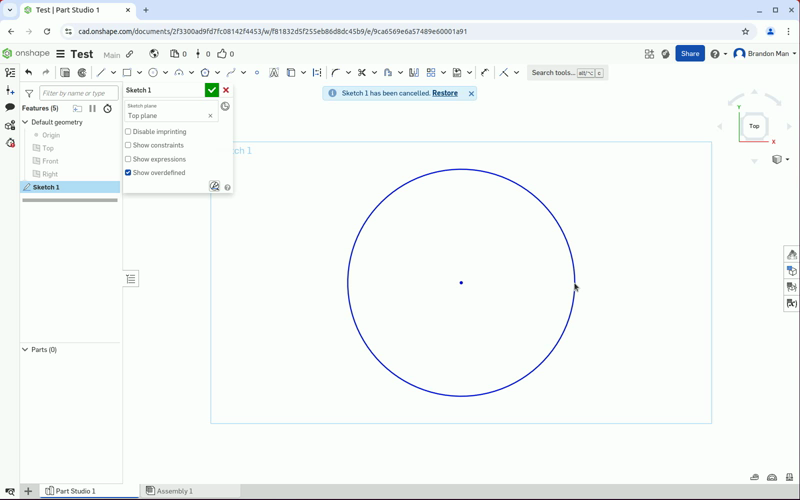
key_down(shift)
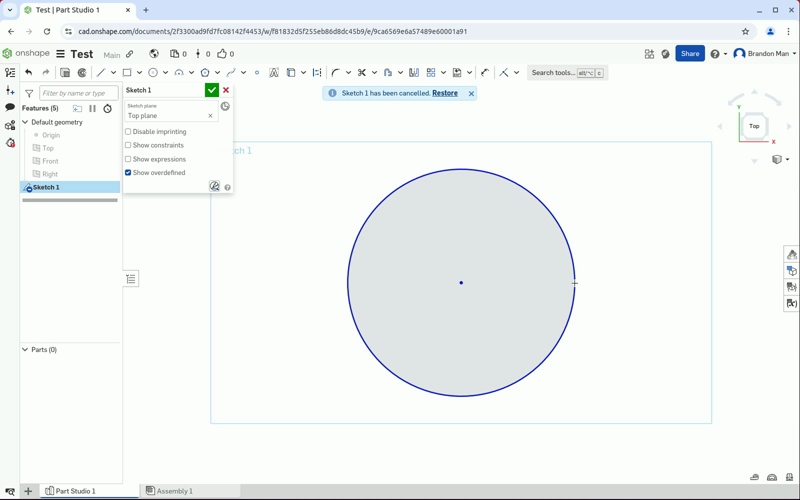
mouse_move(371, 282)
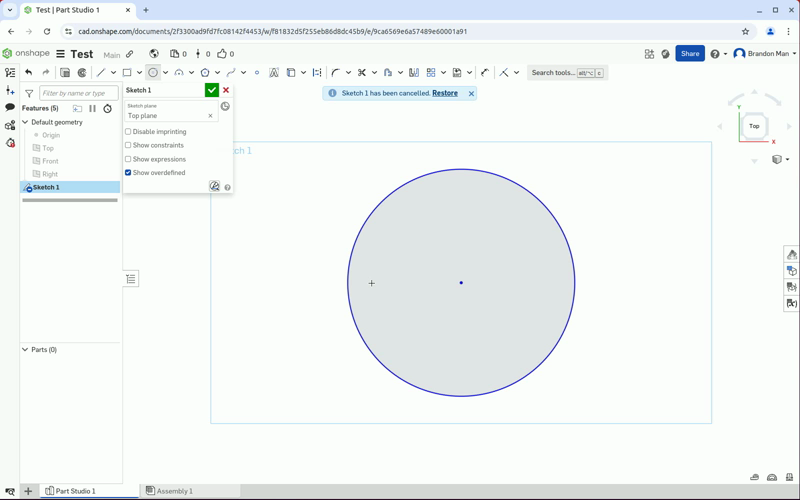
click(371, 282)
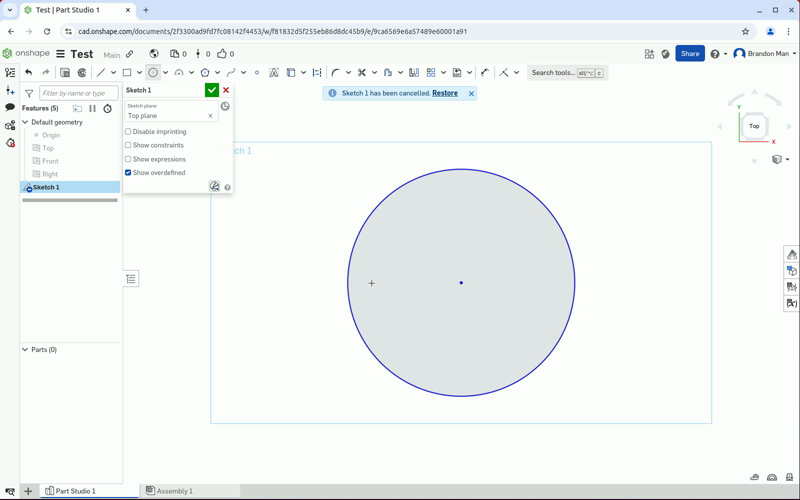
key_up(shift)
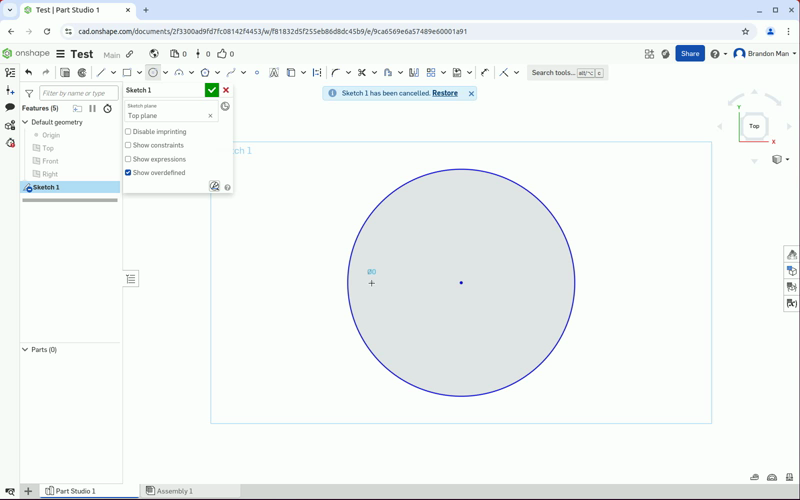
mouse_move(383, 282)
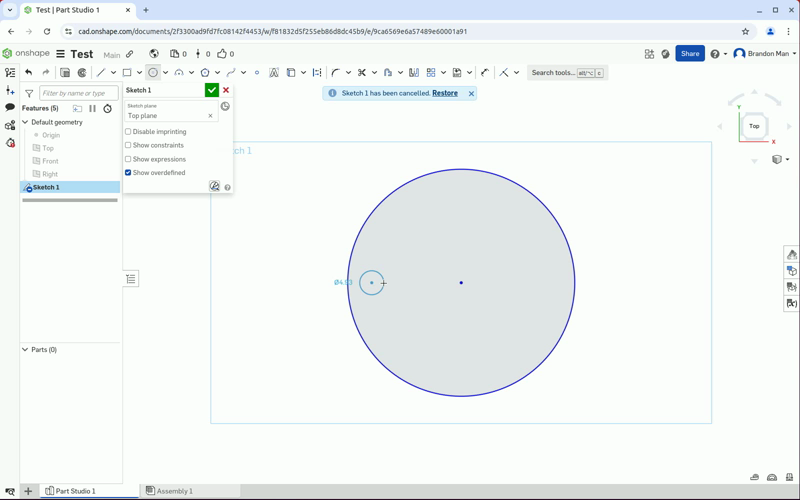
click(383, 282)
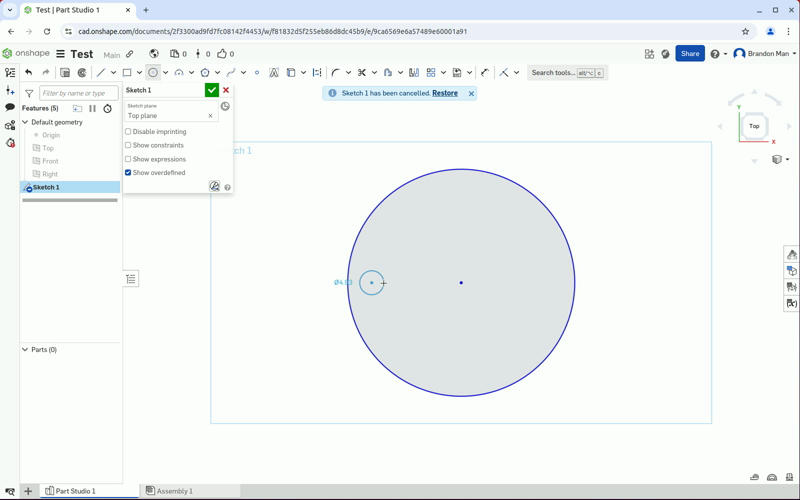
key(esc)
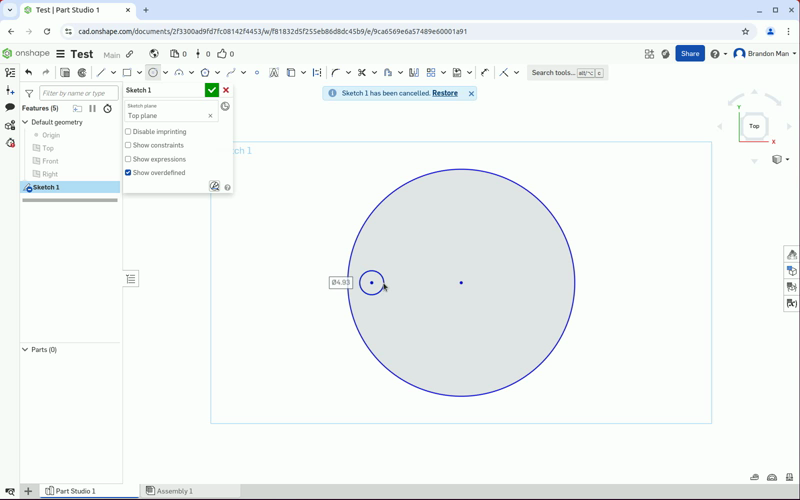
key(c)
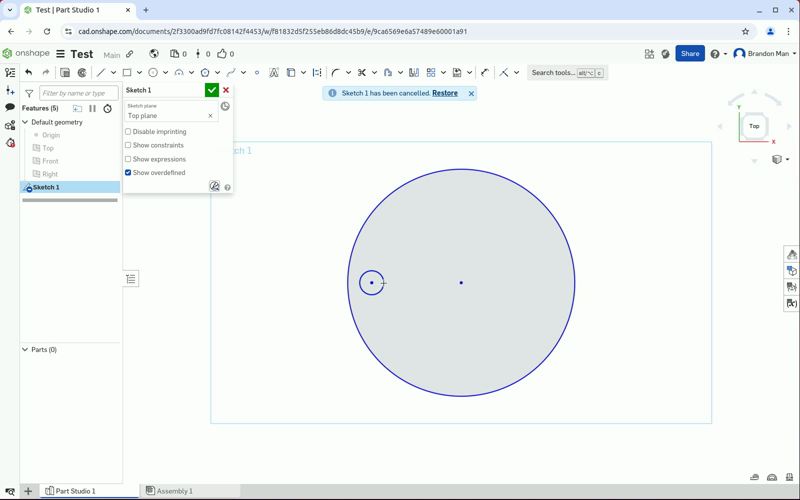
key_down(shift)
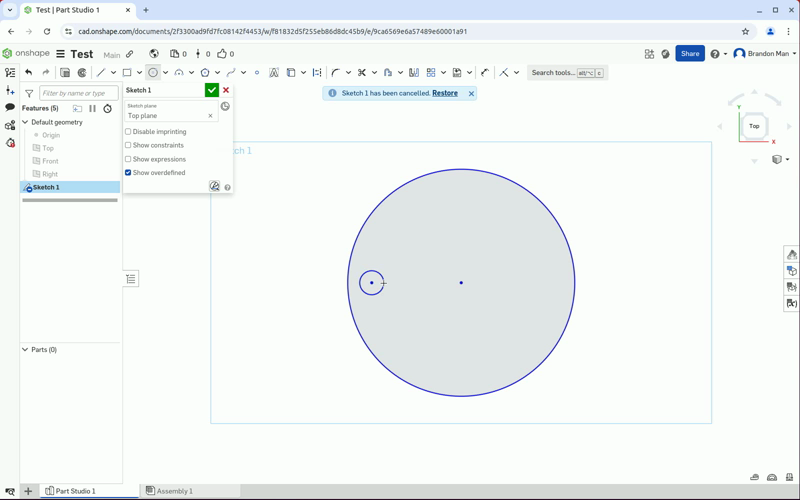
mouse_move(461, 282)
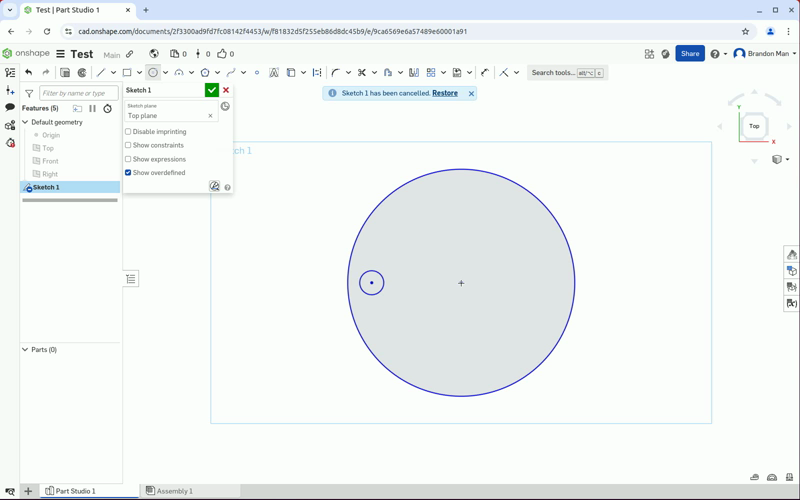
click(461, 282)
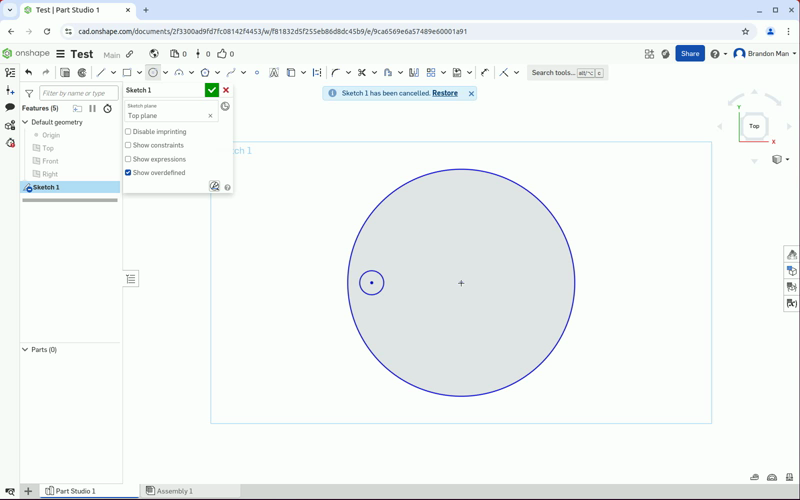
key_up(shift)
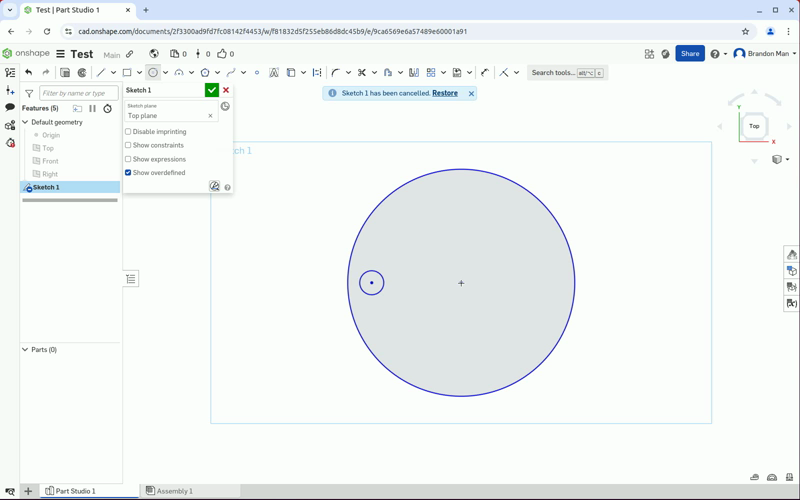
mouse_move(517, 282)
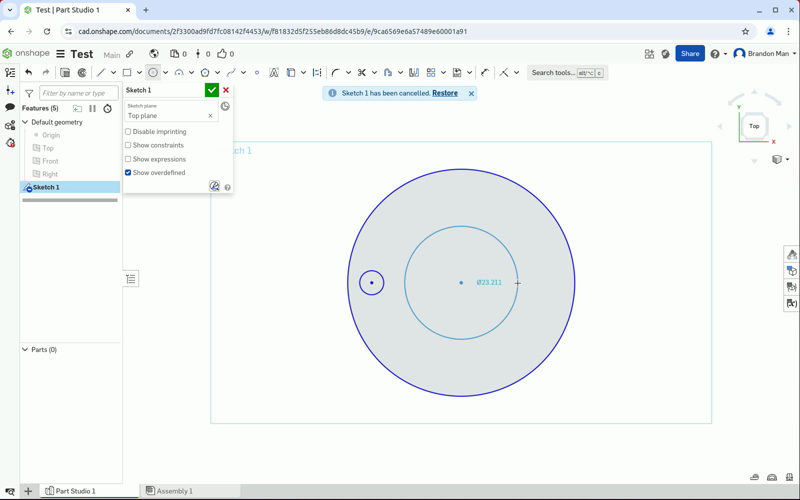
click(517, 282)
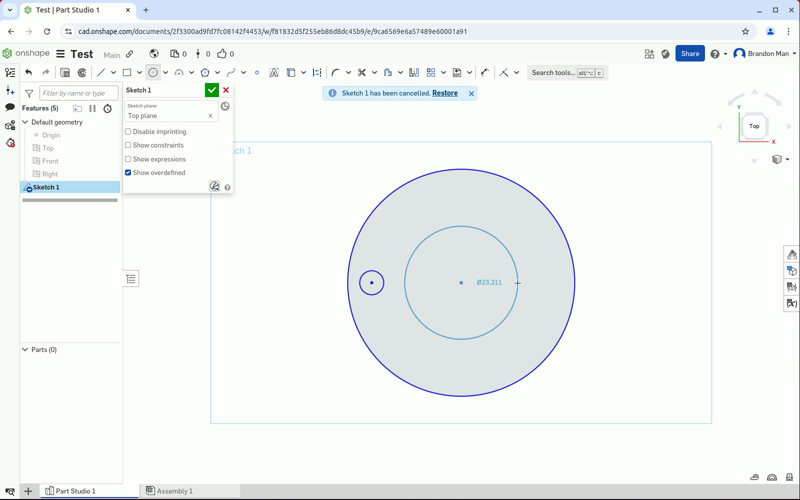
key(esc)
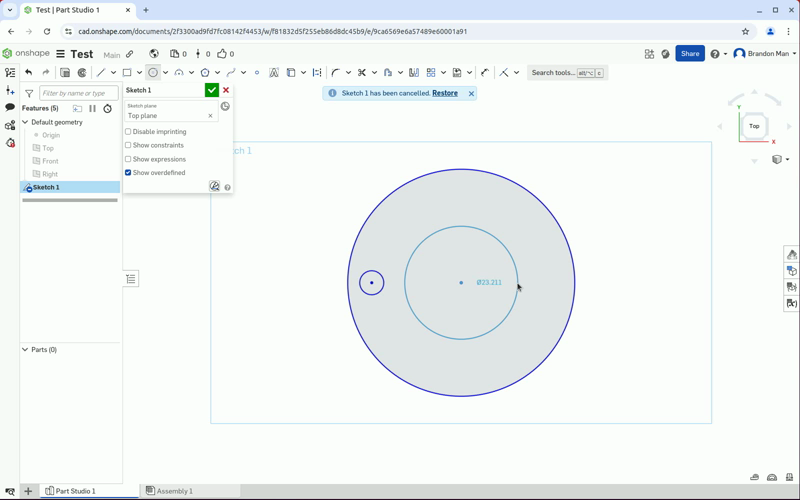
key(c)
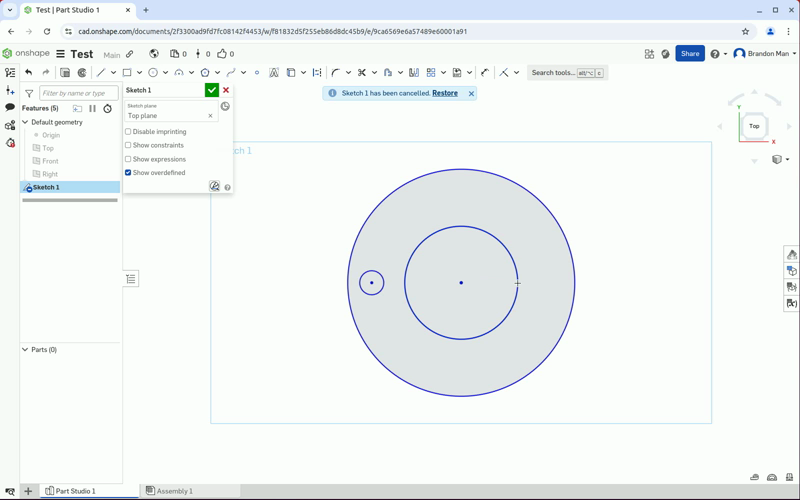
key_down(shift)
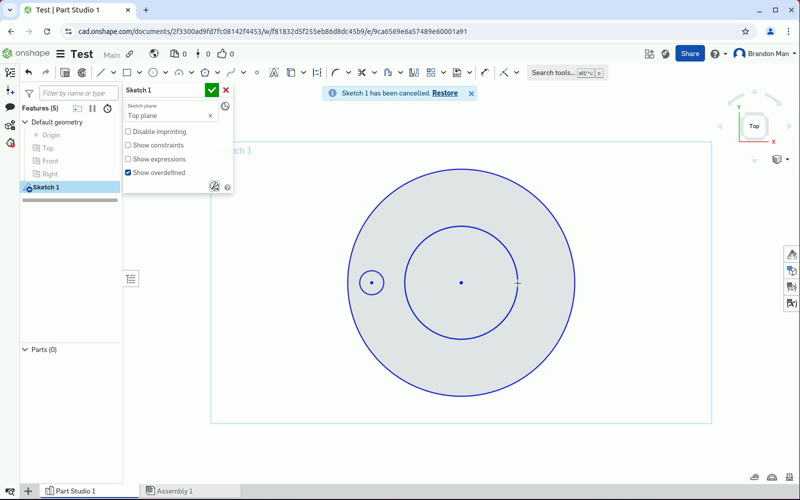
mouse_move(461, 372)
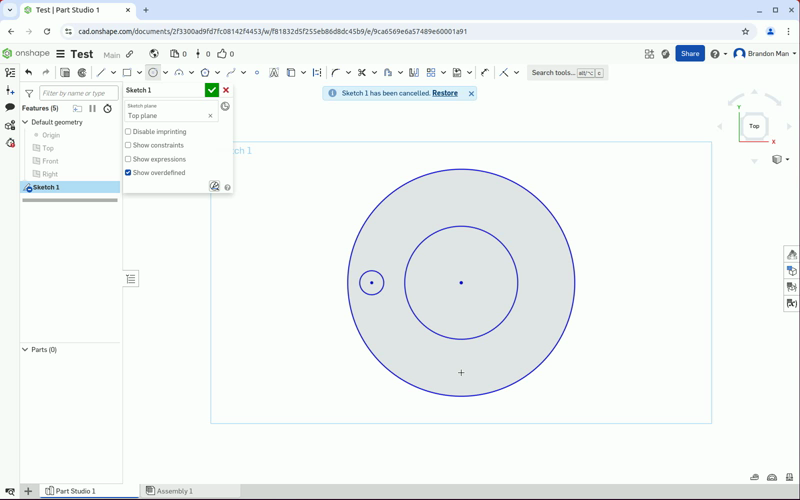
click(461, 372)
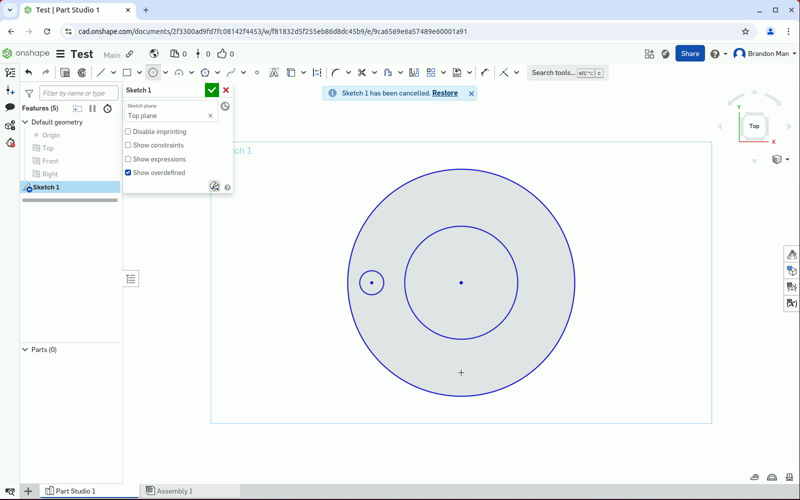
key_up(shift)
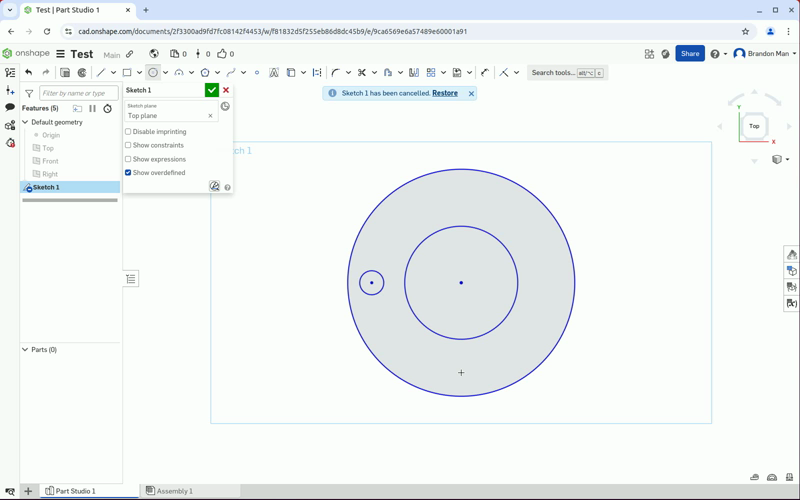
mouse_move(473, 372)
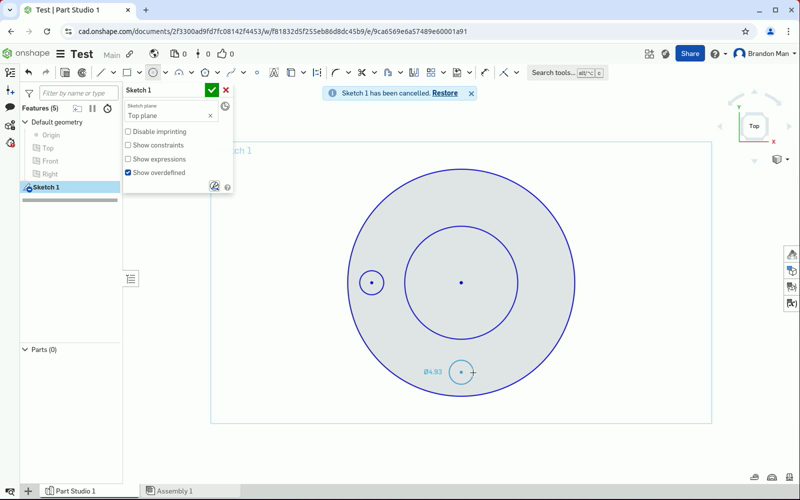
click(473, 372)
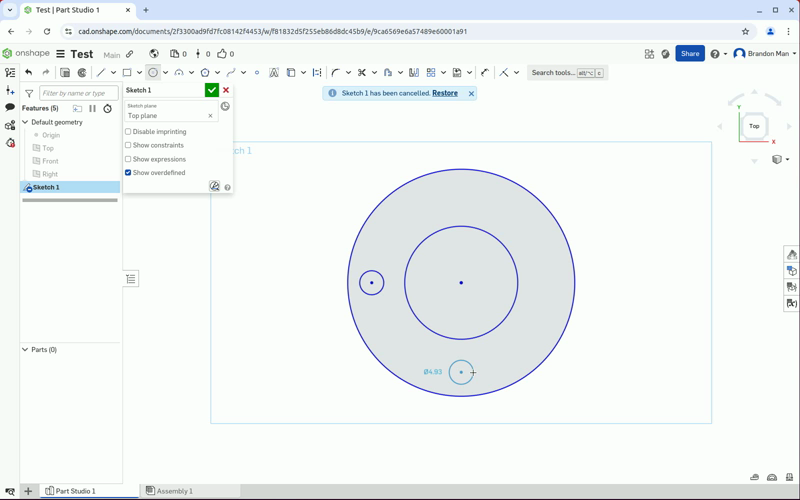
key(esc)
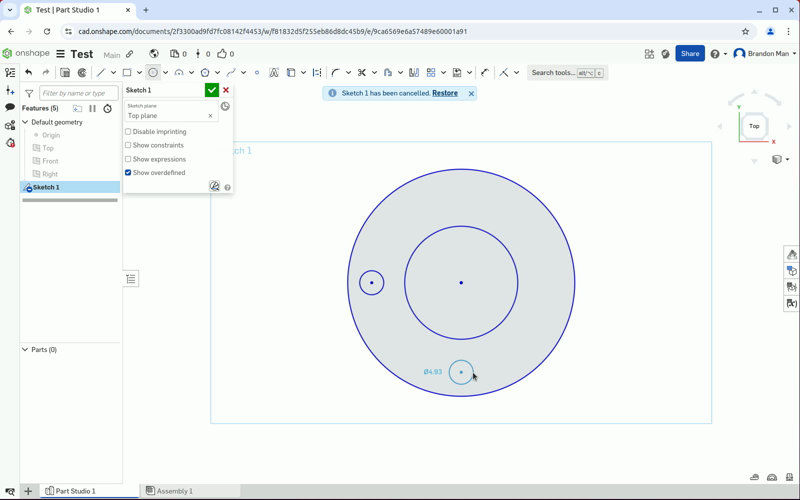
key(c)
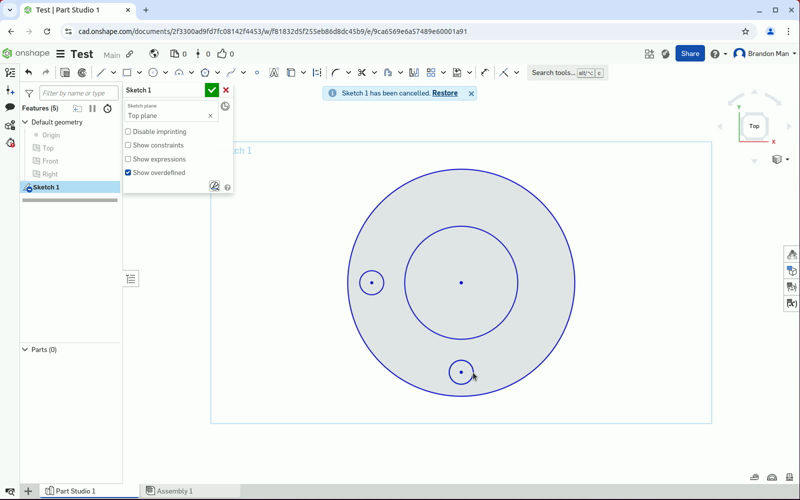
key_down(shift)
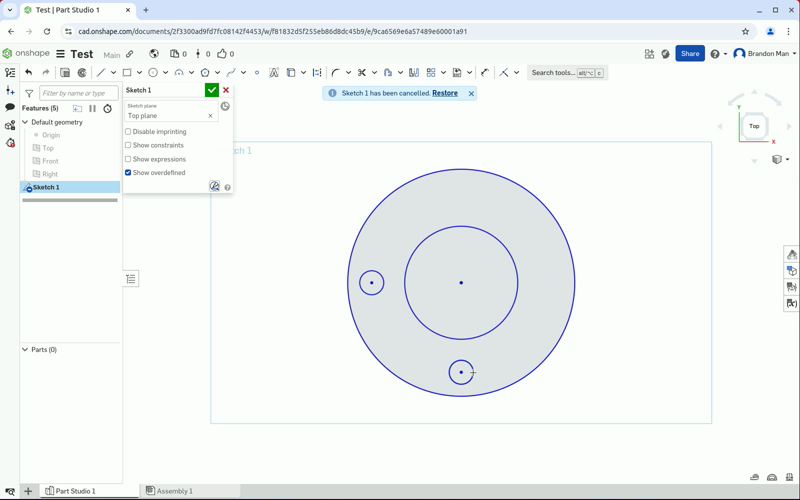
mouse_move(461, 193)
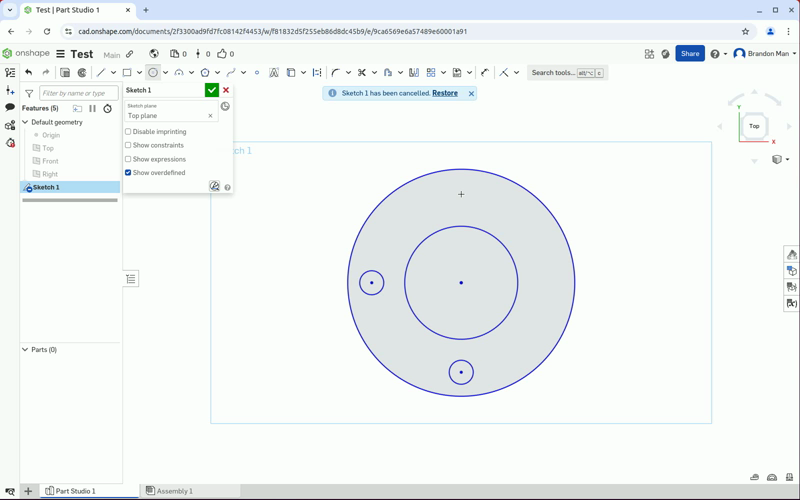
click(461, 193)
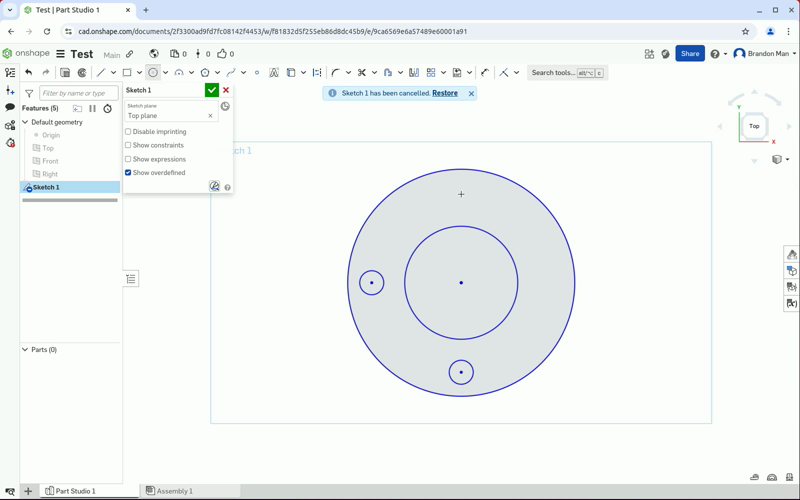
key_up(shift)
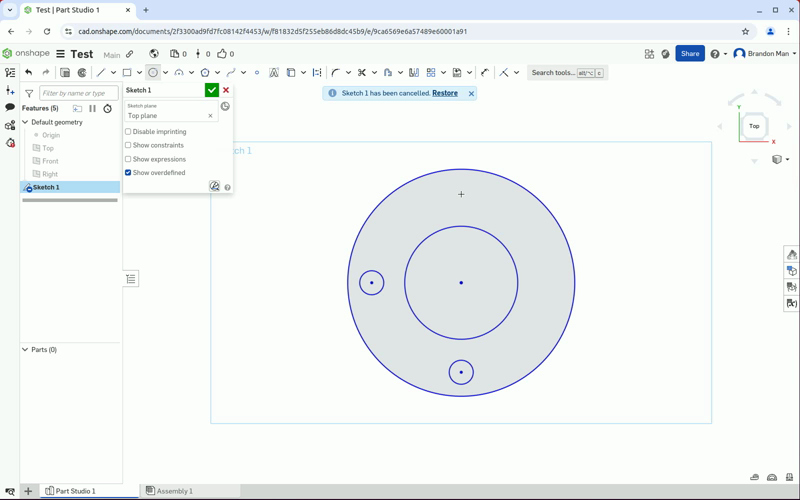
mouse_move(473, 193)
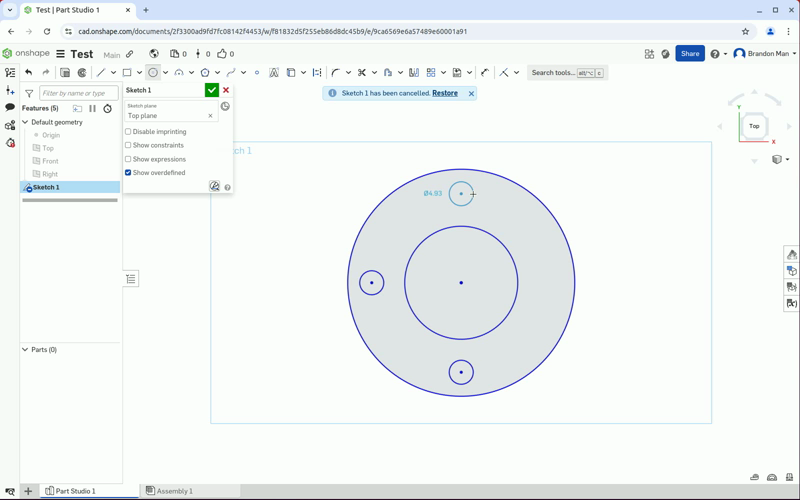
click(473, 193)
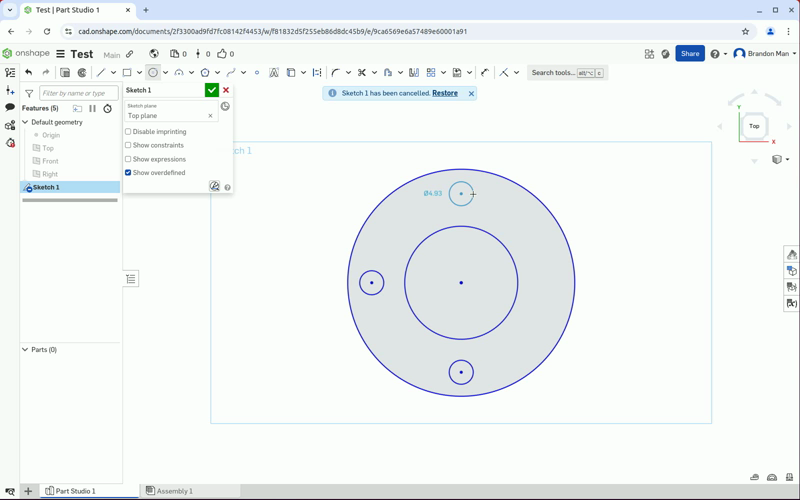
key(esc)
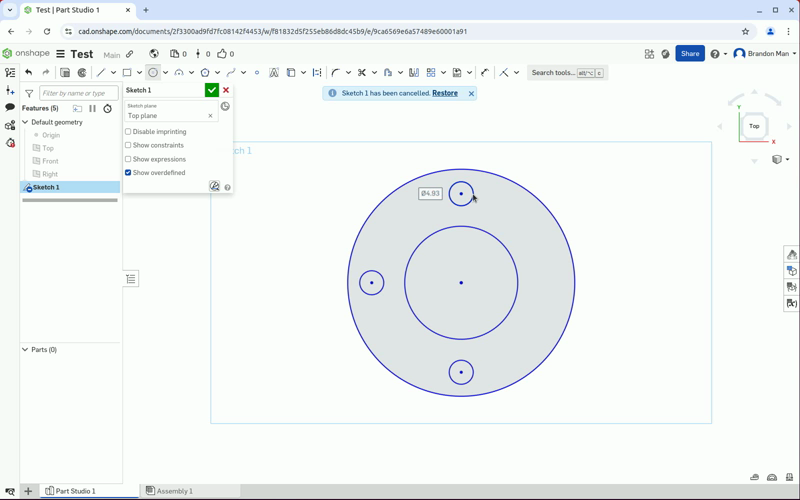
key(c)
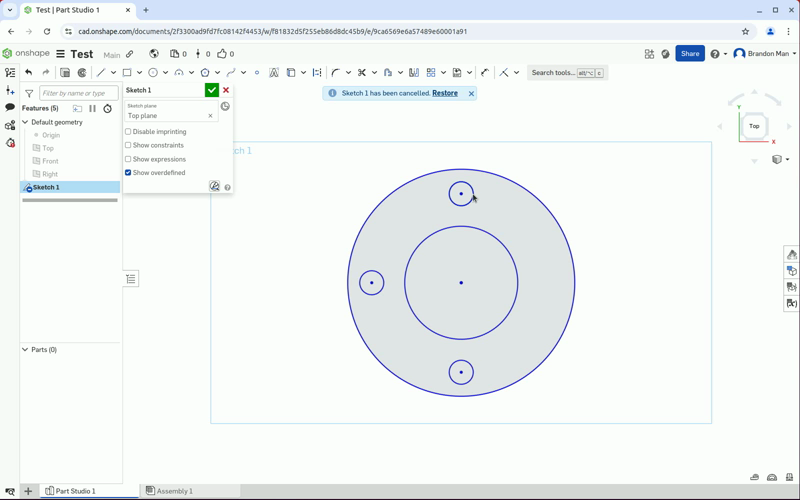
key_down(shift)
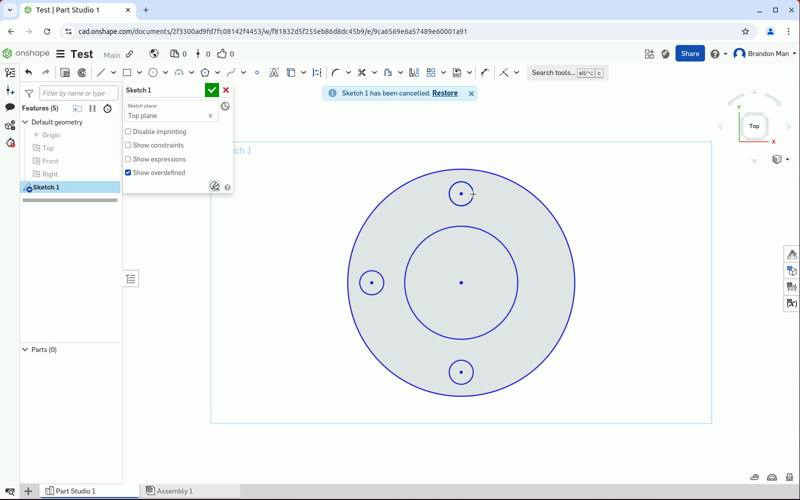
mouse_move(550, 282)
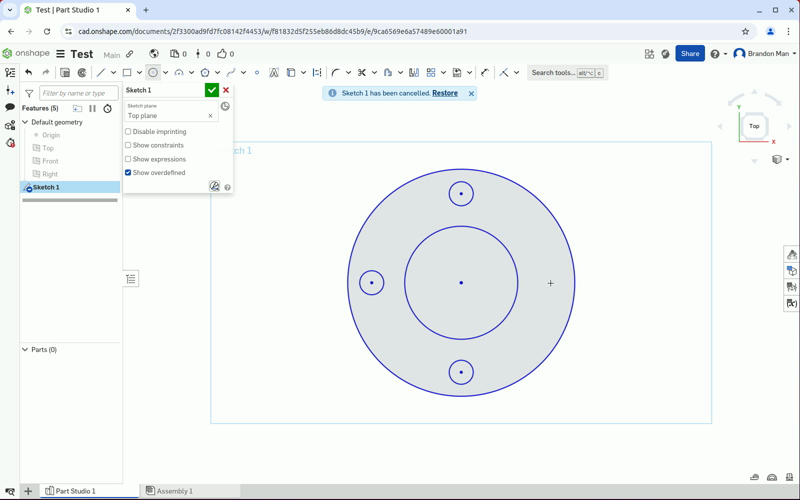
click(550, 282)
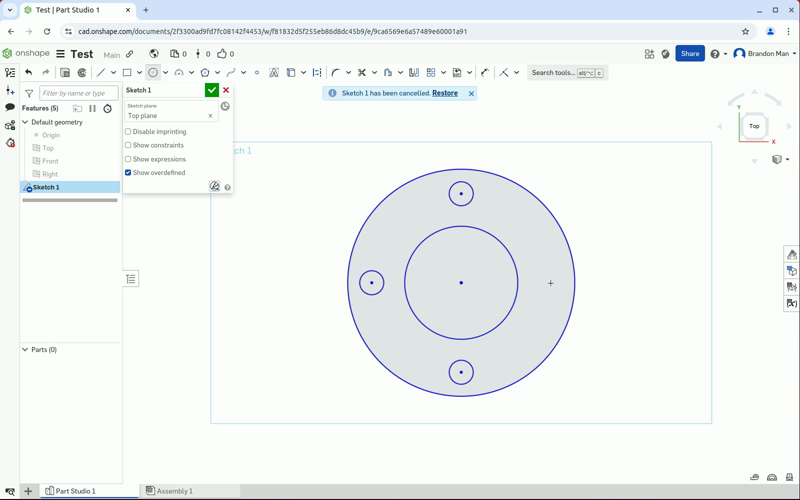
key_up(shift)
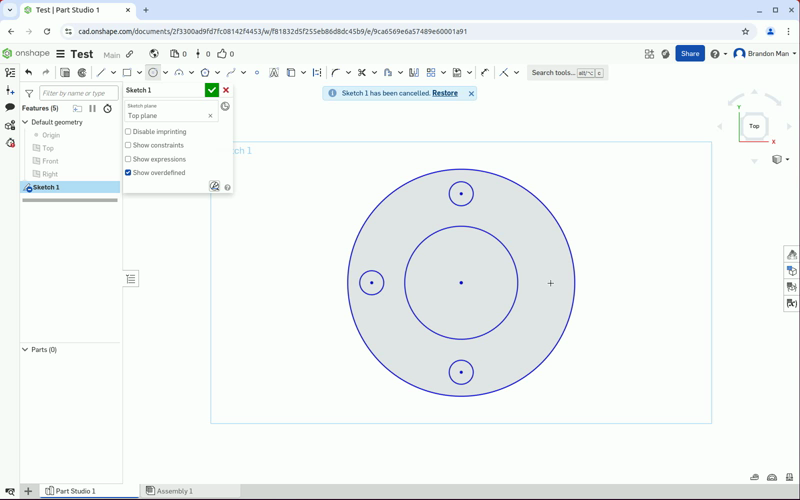
mouse_move(562, 282)
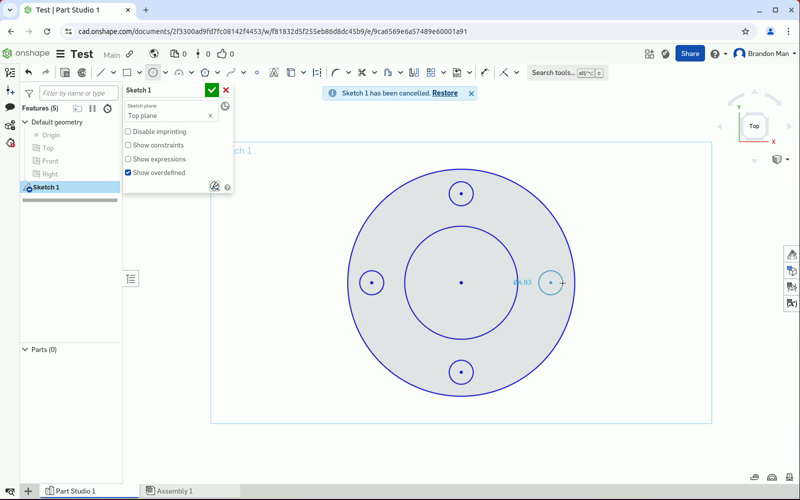
click(562, 282)
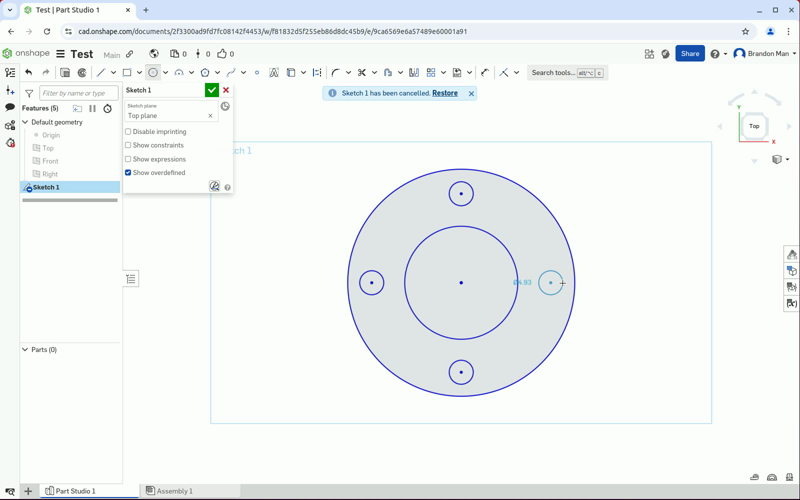
key(esc)
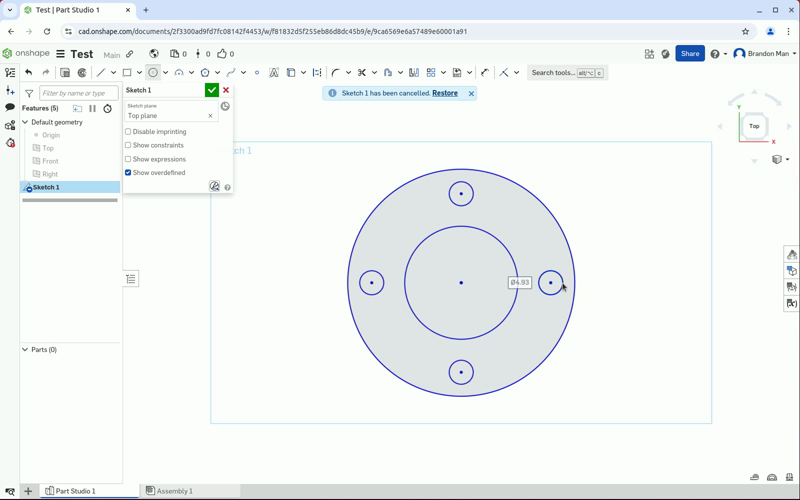
mouse_move(416, 345)
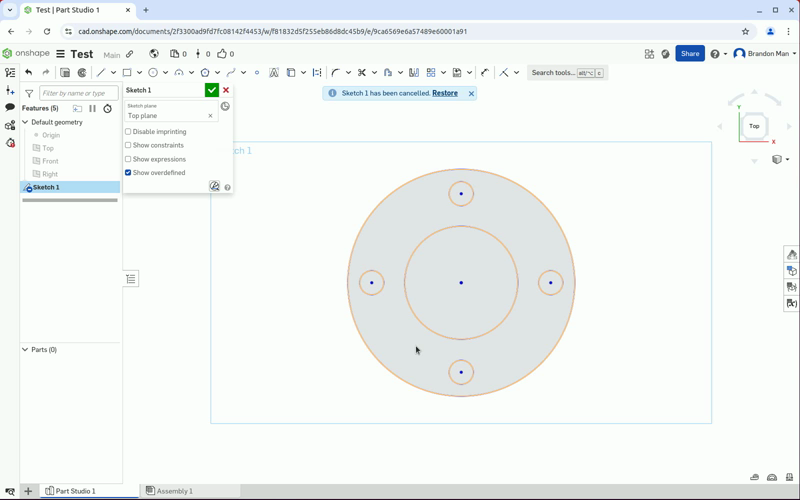
click(416, 345)
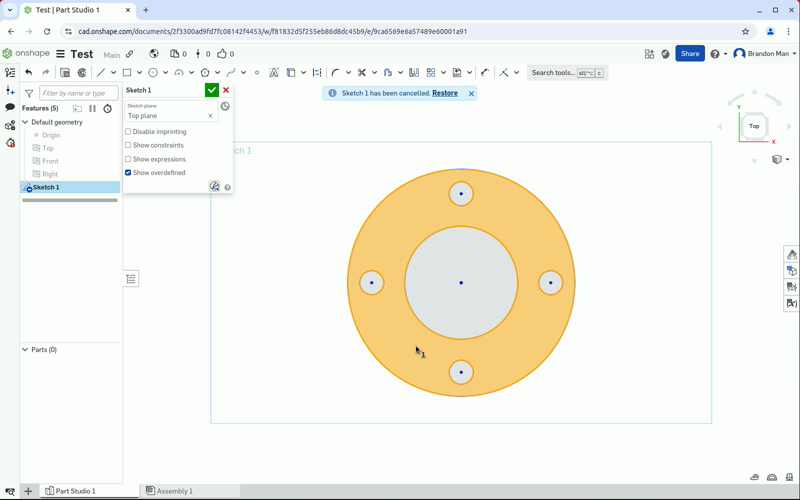
mouse_move(73, 352)
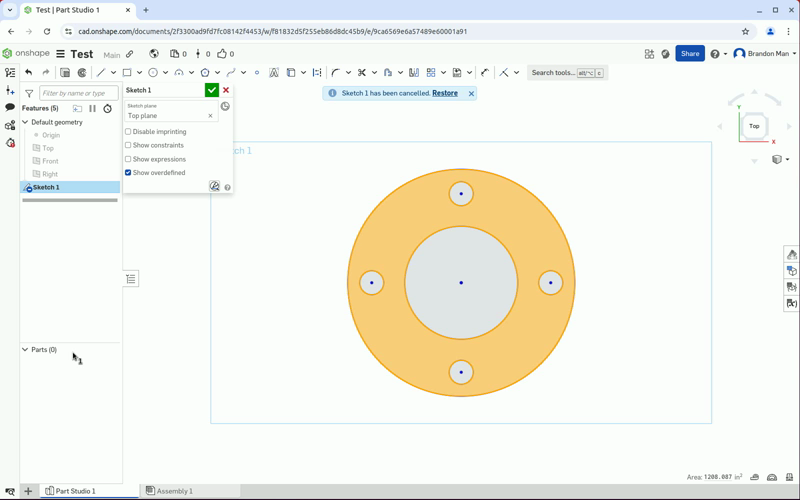
key(shift+y)
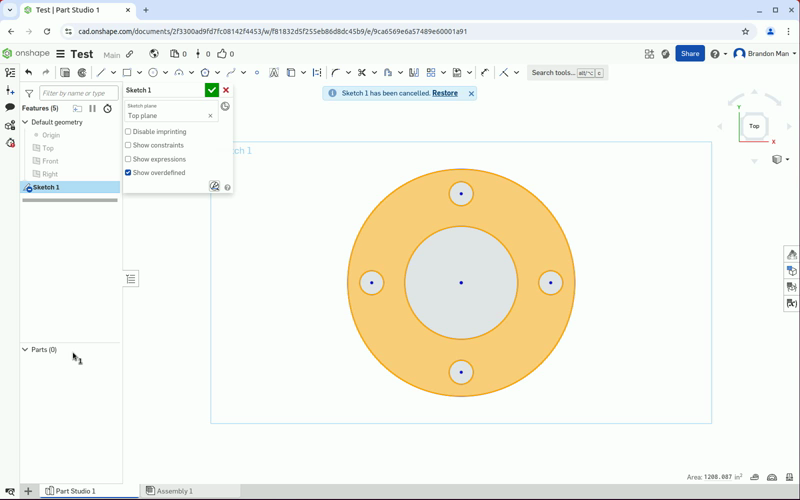
key(shift+e)
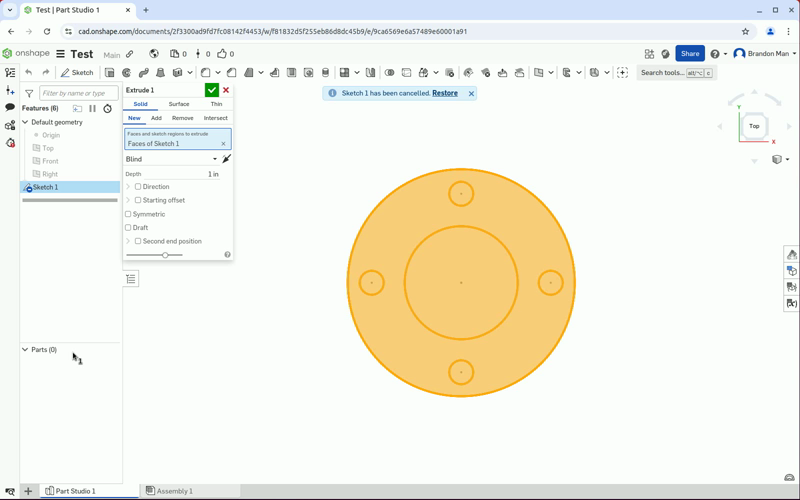
mouse_move(143, 106)
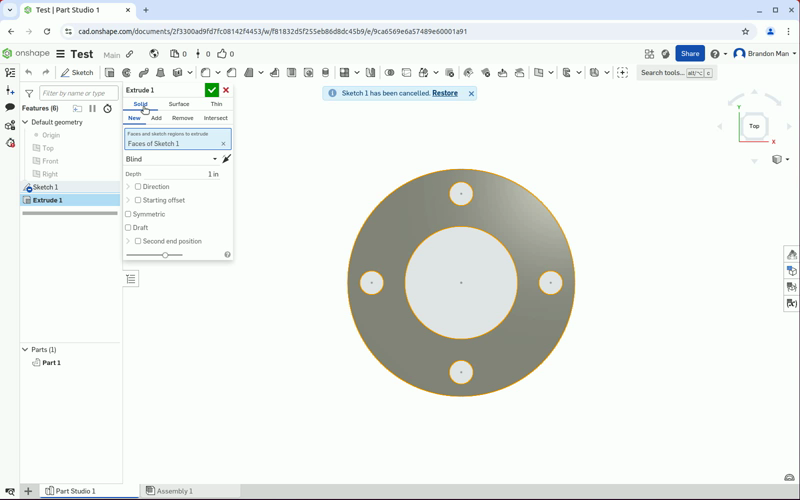
click(143, 106)
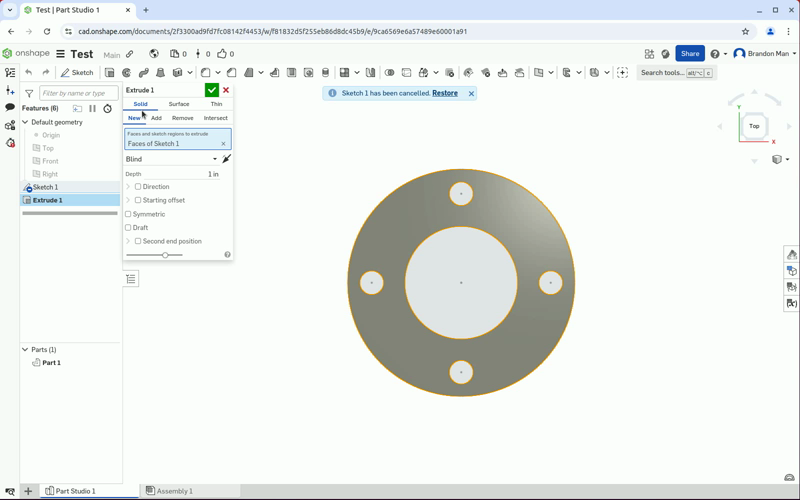
mouse_move(137, 120)
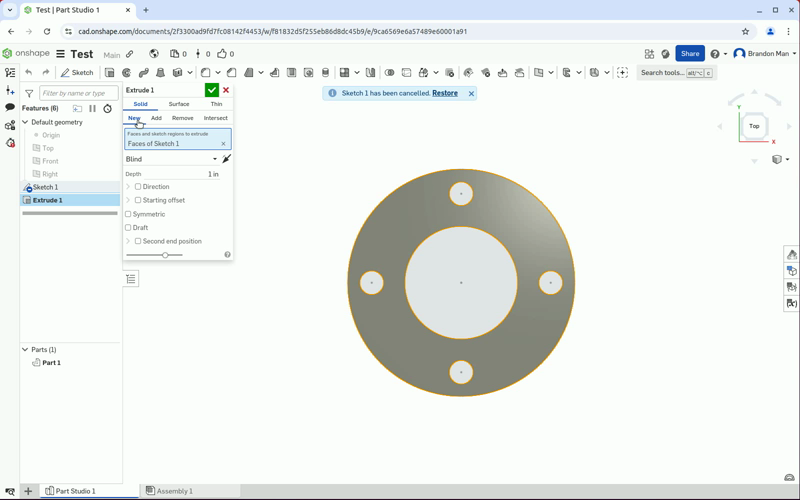
click(137, 120)
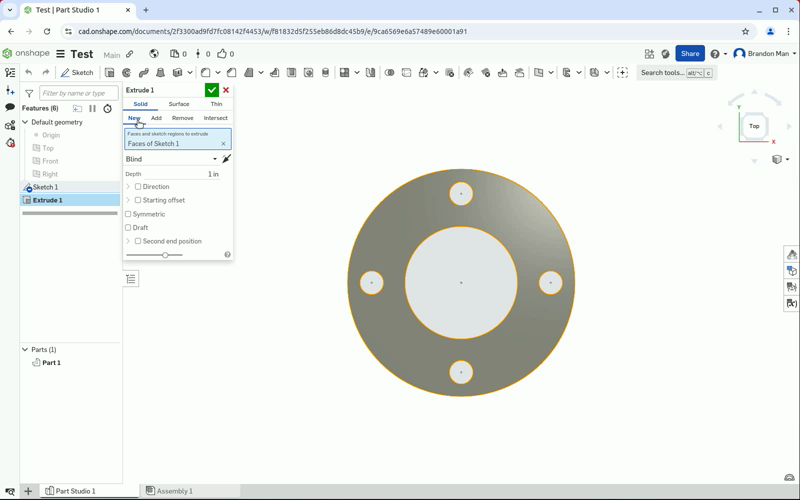
key(tab, 4)
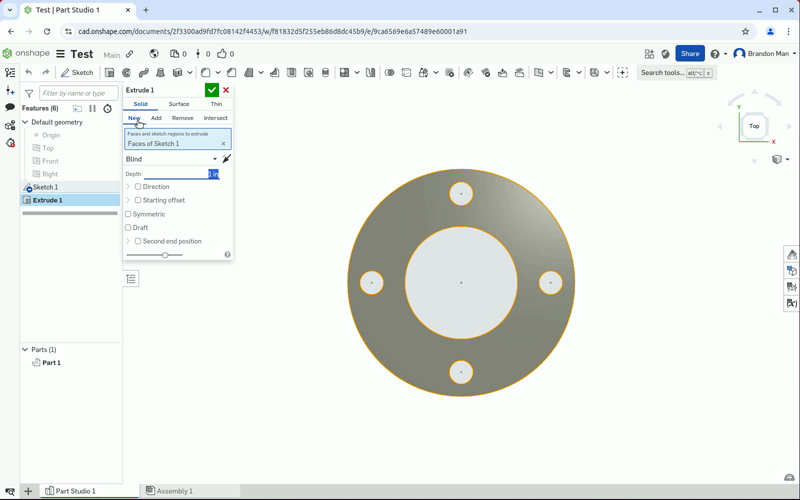
text(9.147)
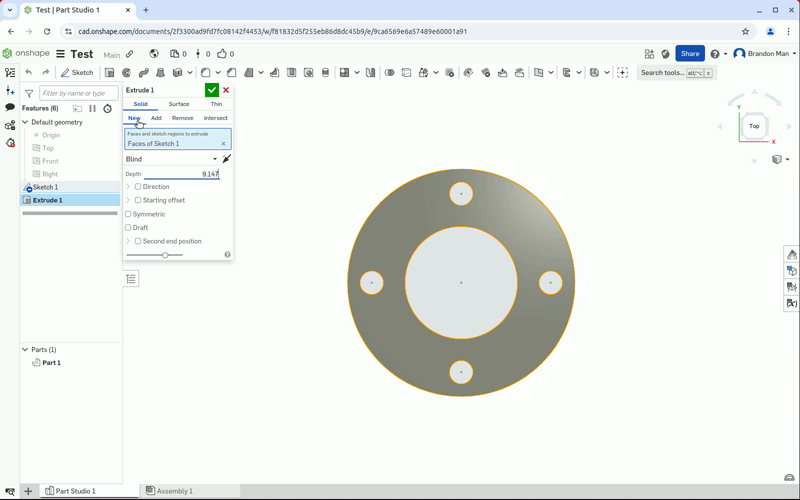
key(enter)
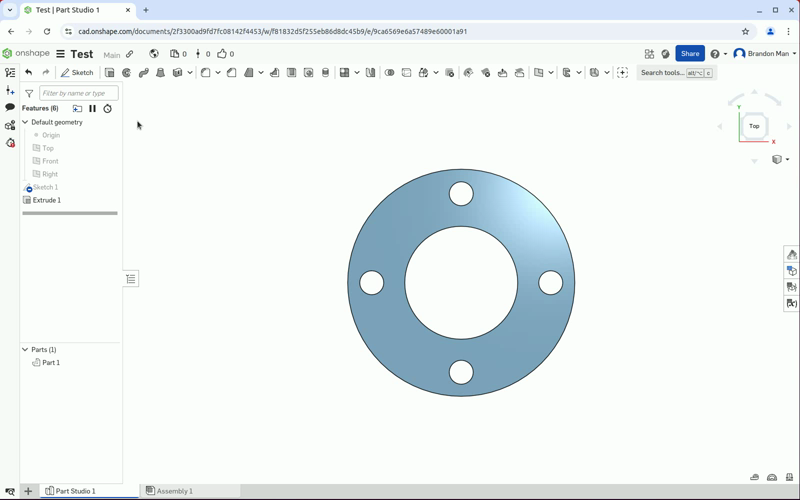
key(shift+h)
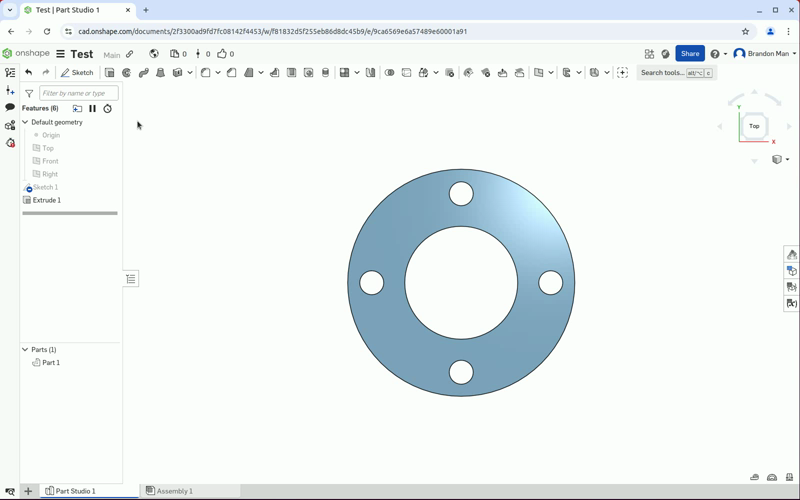
key(shift+h)
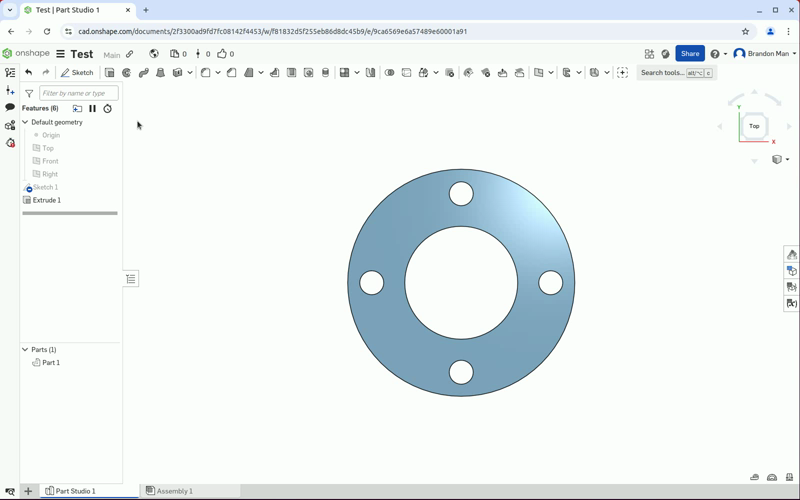
mouse_move(73, 189)
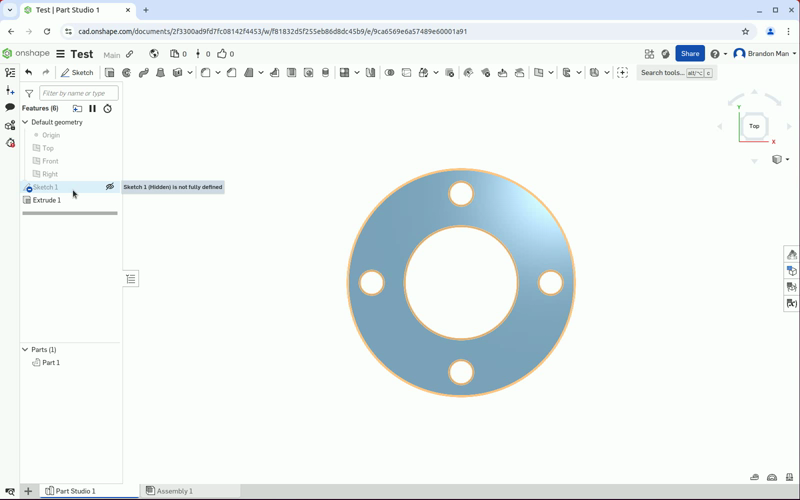
click(73, 189)
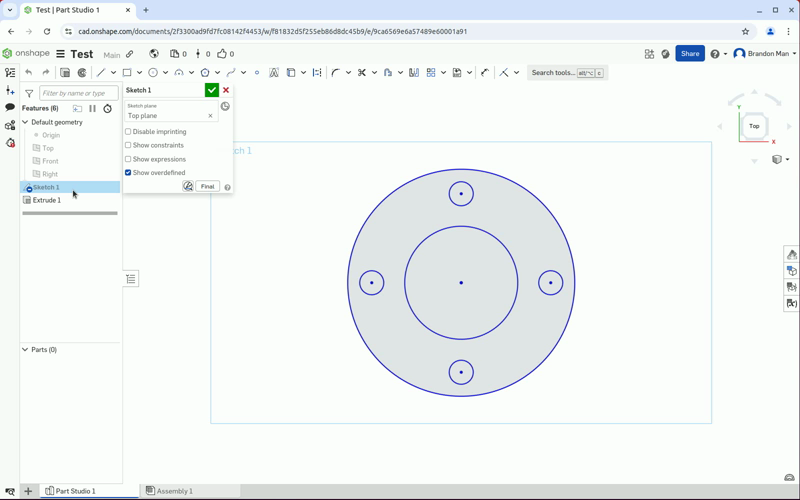
mouse_move(229, 92)
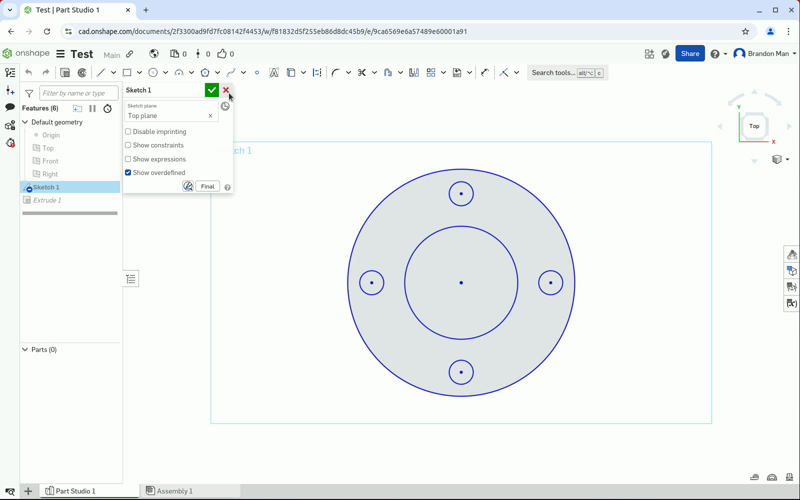
click(229, 92)
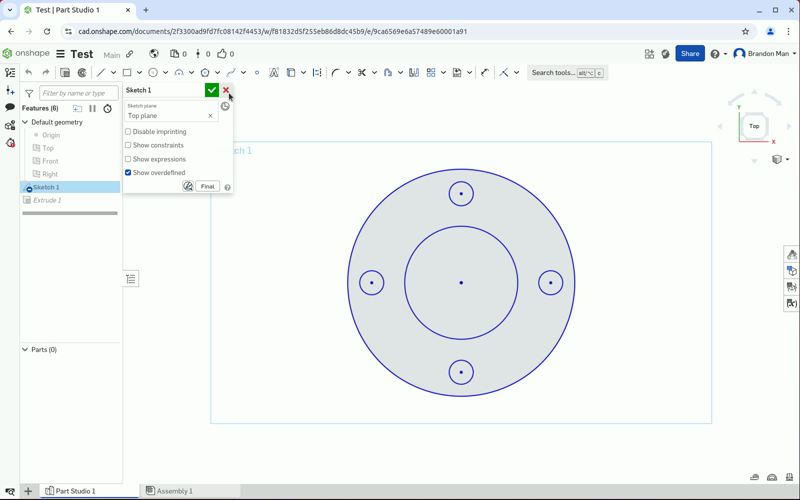
key(shift+s)
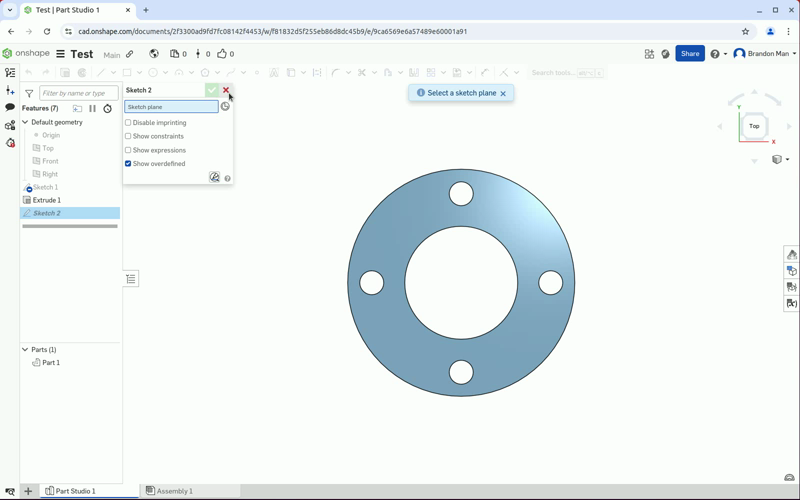
mouse_move(73, 150)
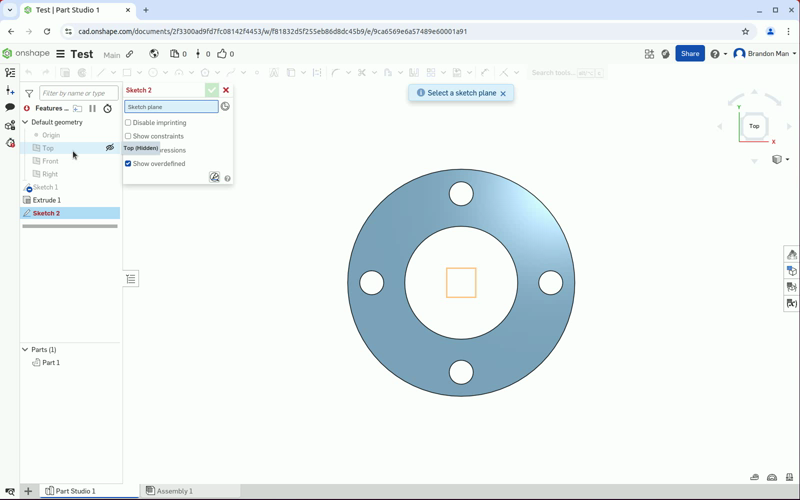
click(73, 150)
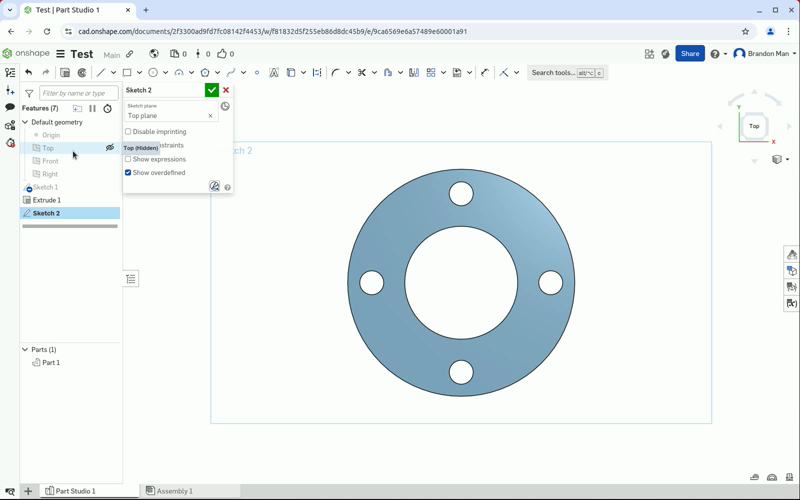
mouse_move(73, 352)
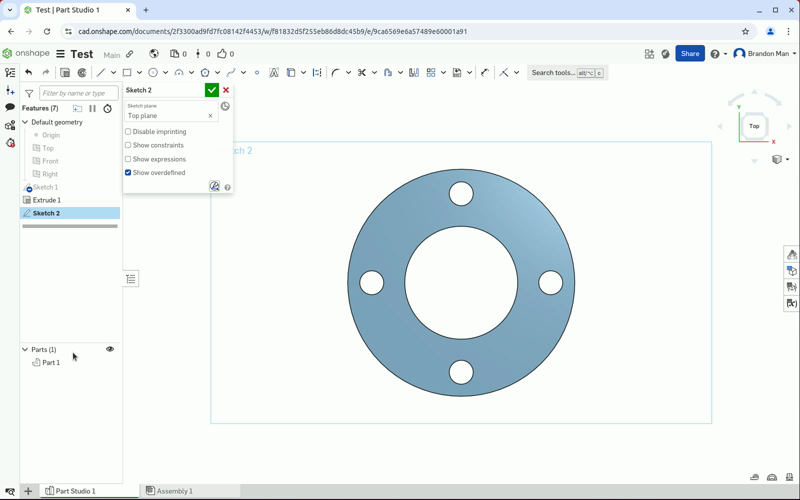
key(y)
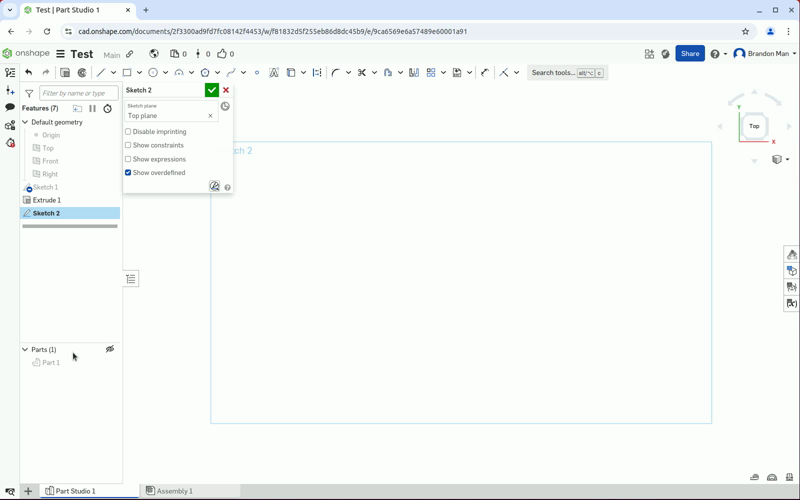
key(c)
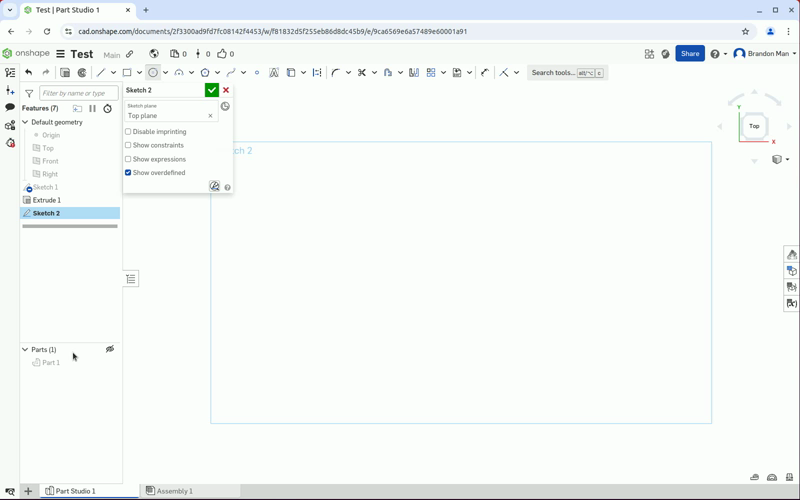
key_down(shift)
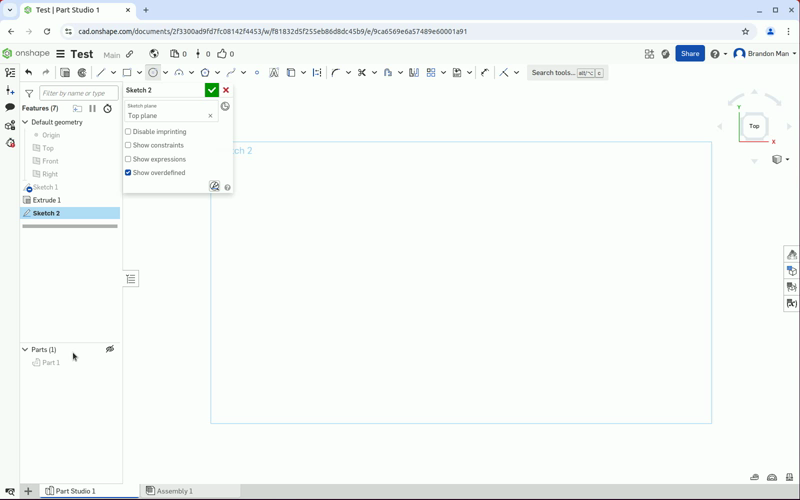
mouse_move(461, 282)
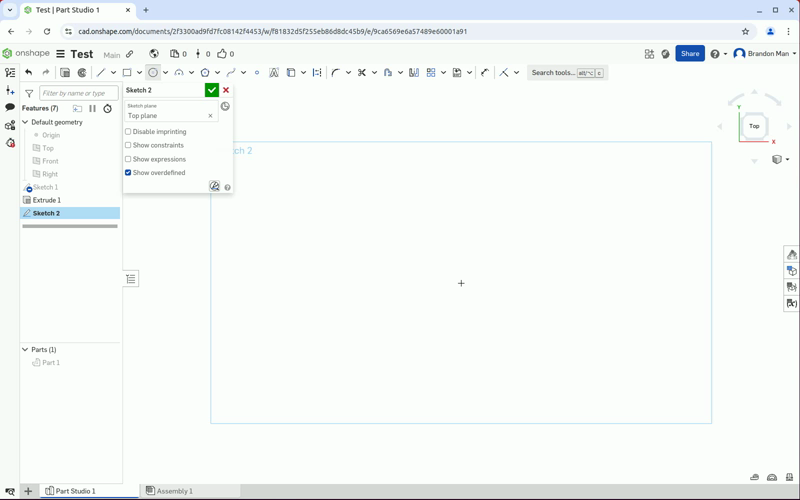
click(461, 282)
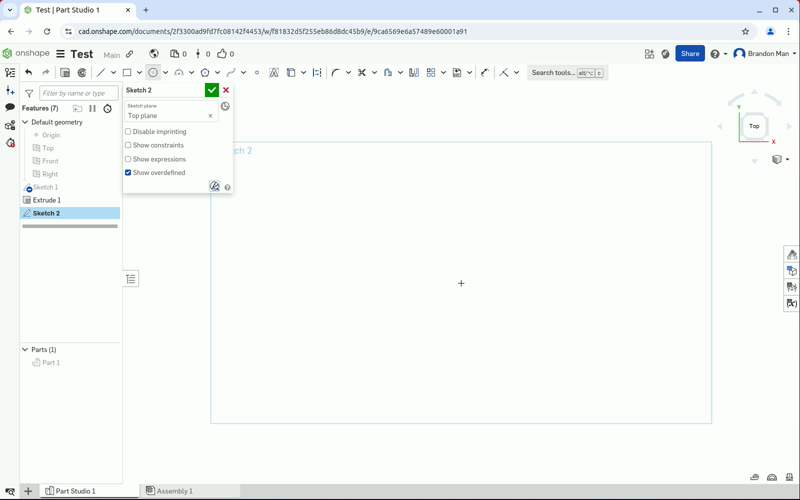
key_up(shift)
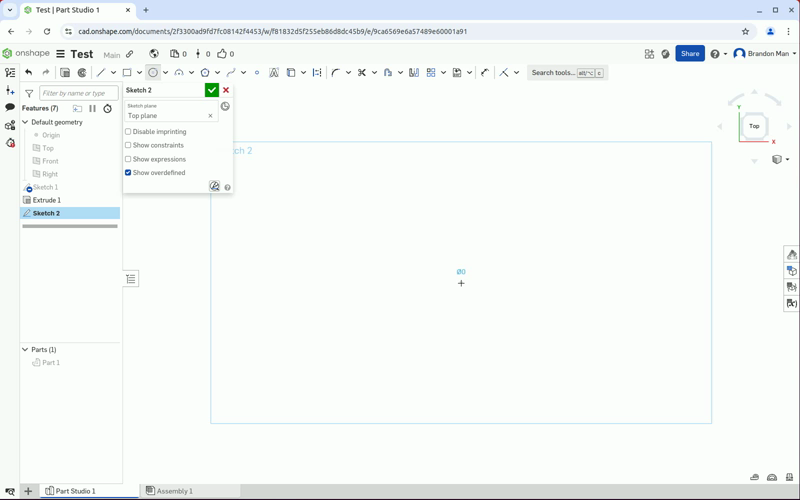
mouse_move(518, 282)
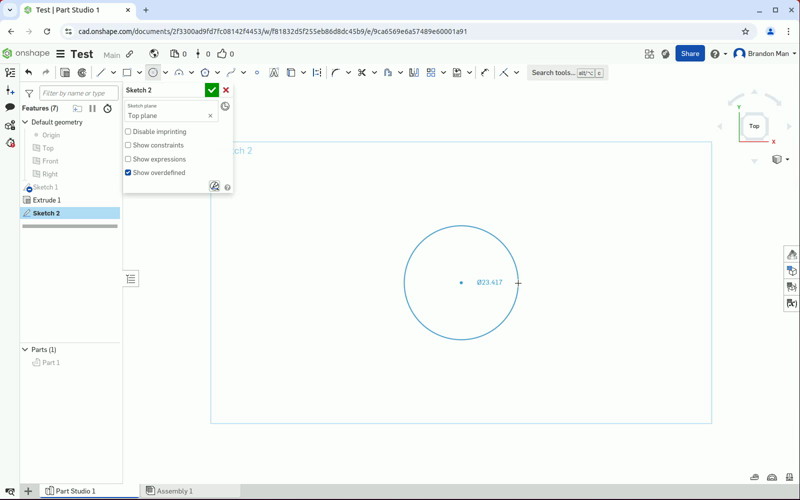
click(518, 282)
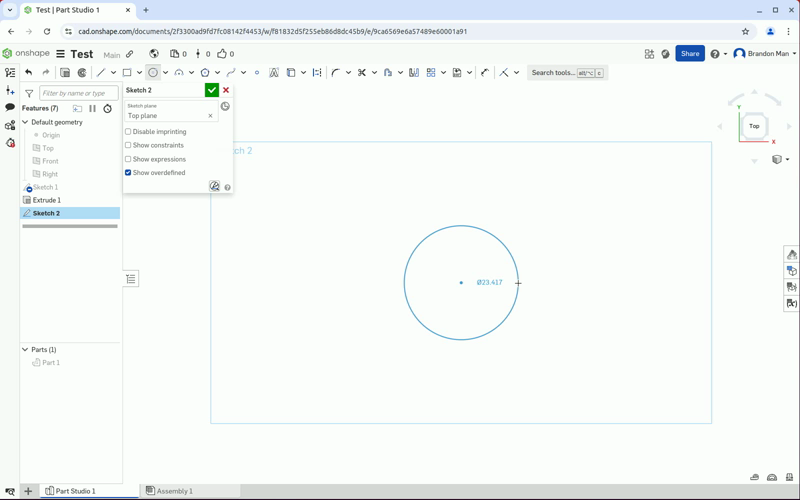
key(esc)
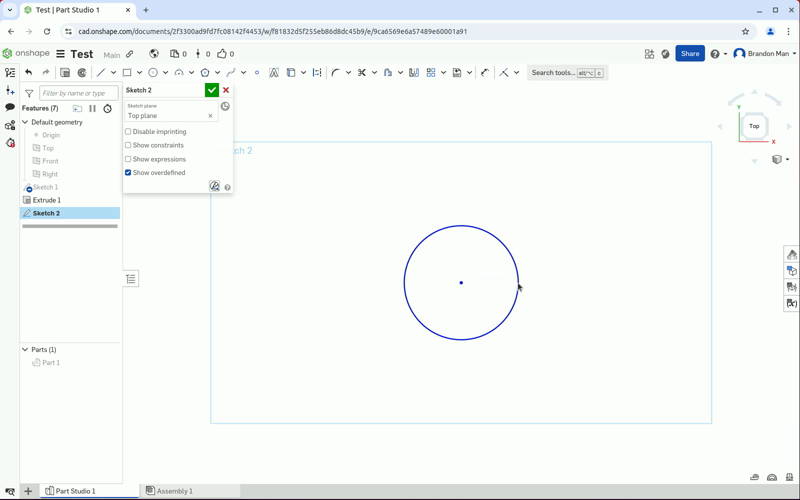
key(c)
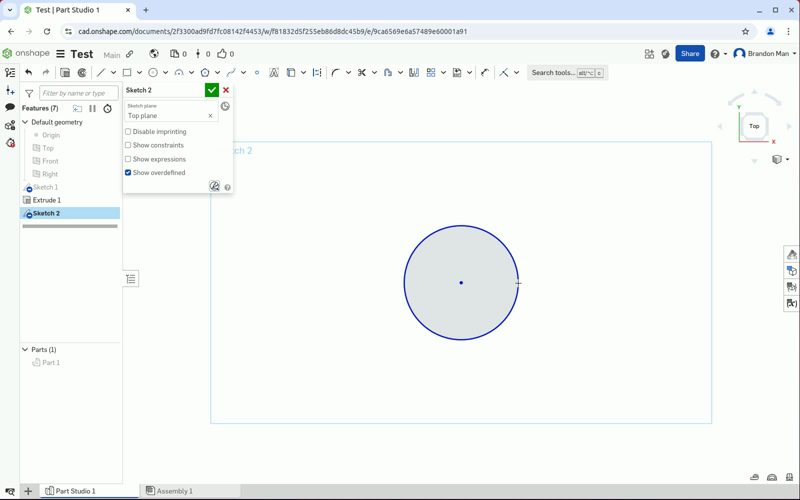
key_down(shift)
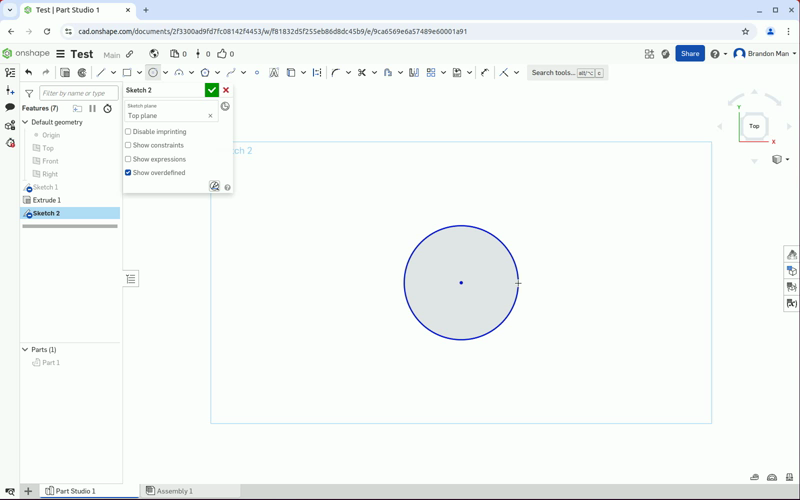
mouse_move(461, 282)
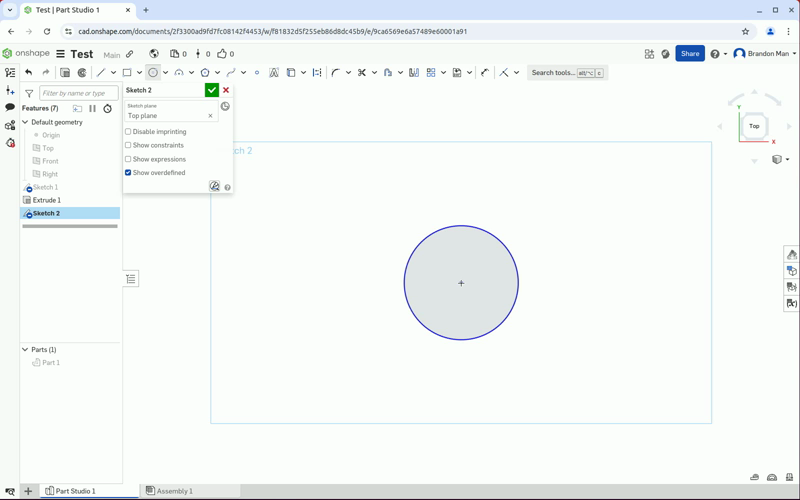
click(461, 282)
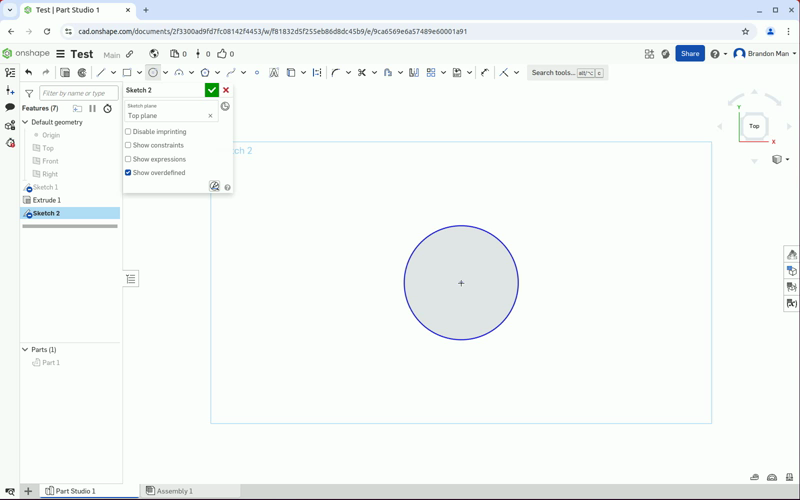
key_up(shift)
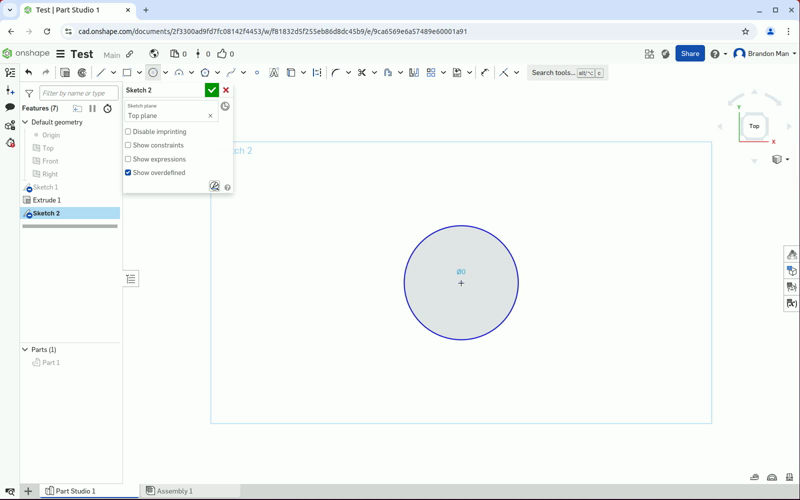
mouse_move(494, 282)
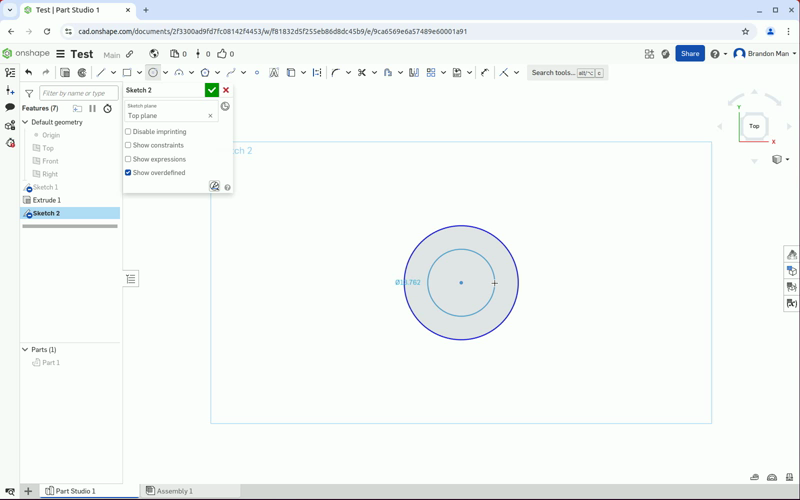
click(494, 282)
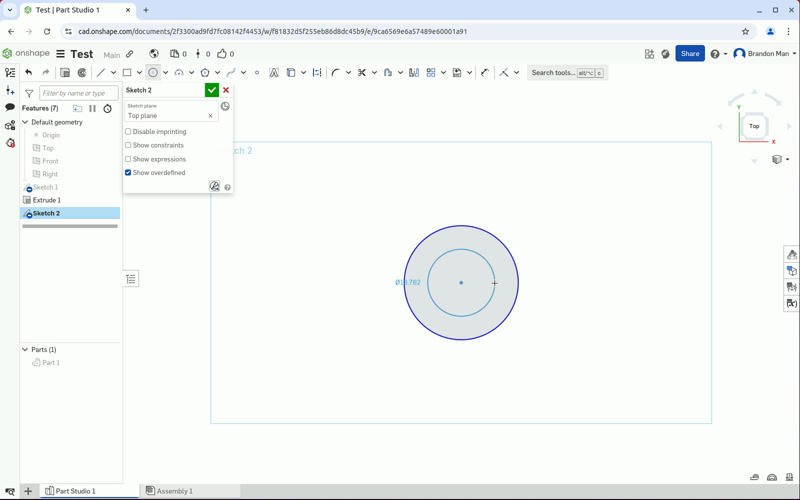
key(esc)
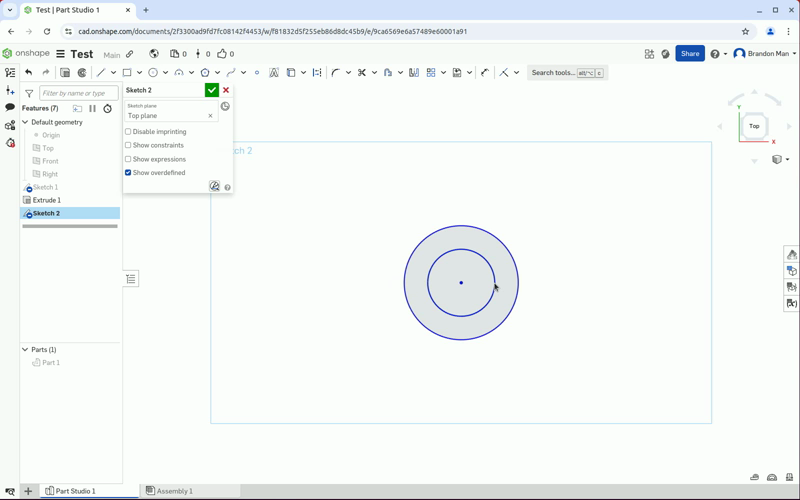
mouse_move(497, 265)
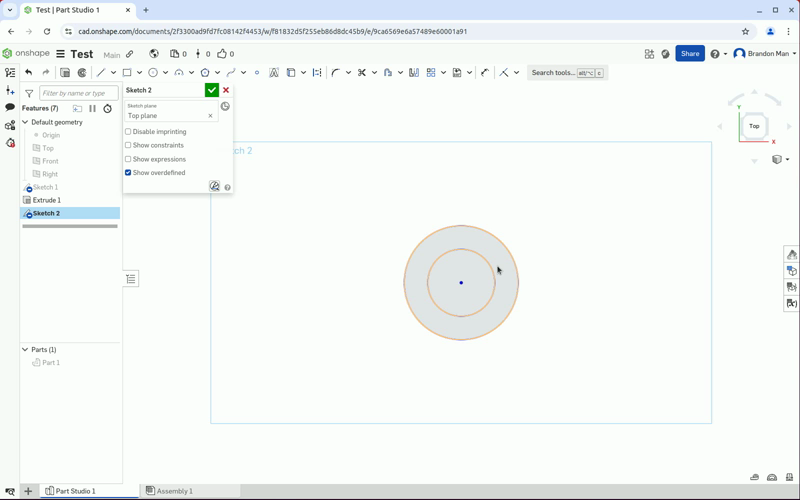
click(497, 265)
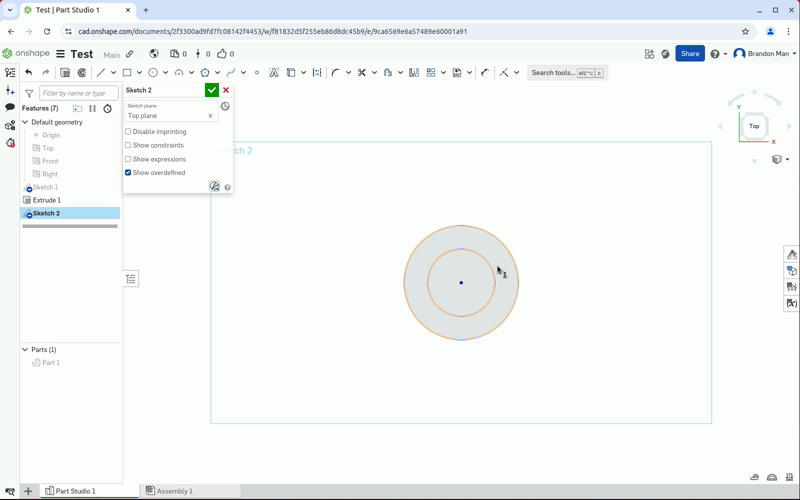
mouse_move(73, 352)
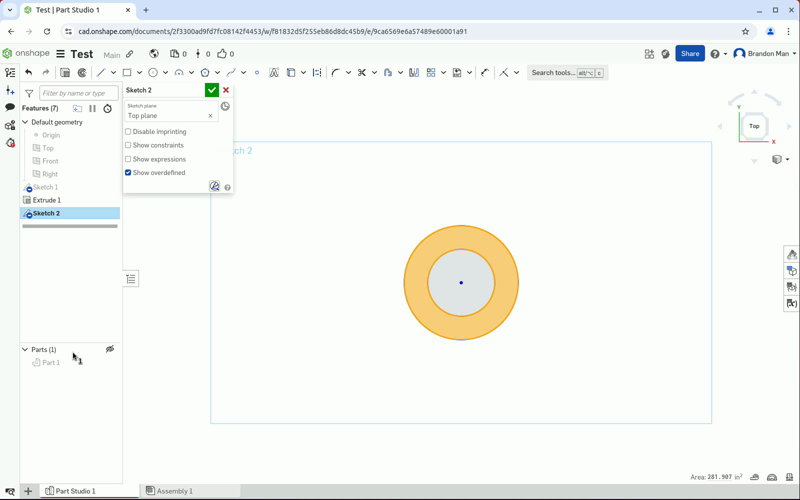
key(shift+y)
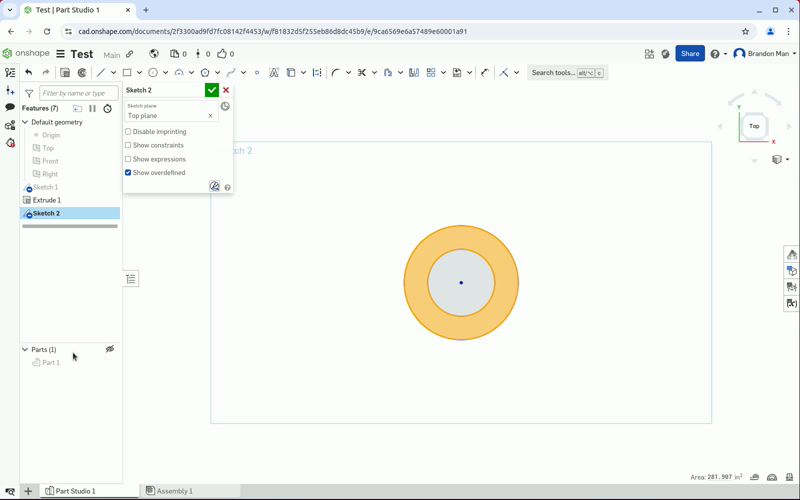
key(shift+e)
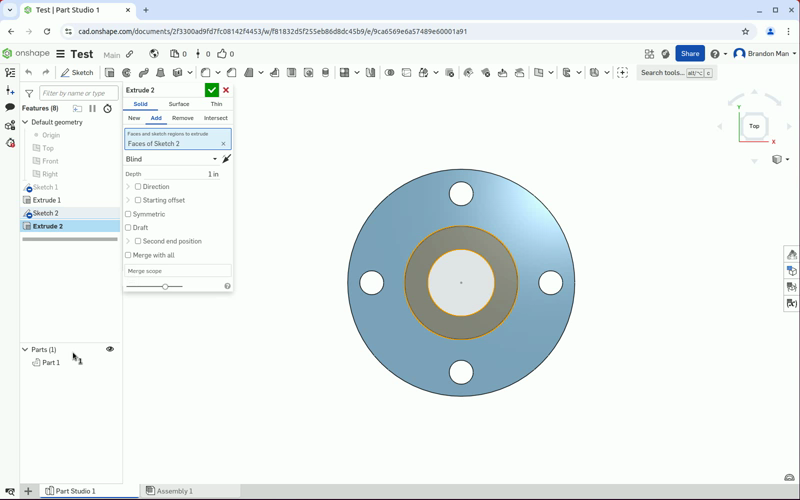
mouse_move(143, 106)
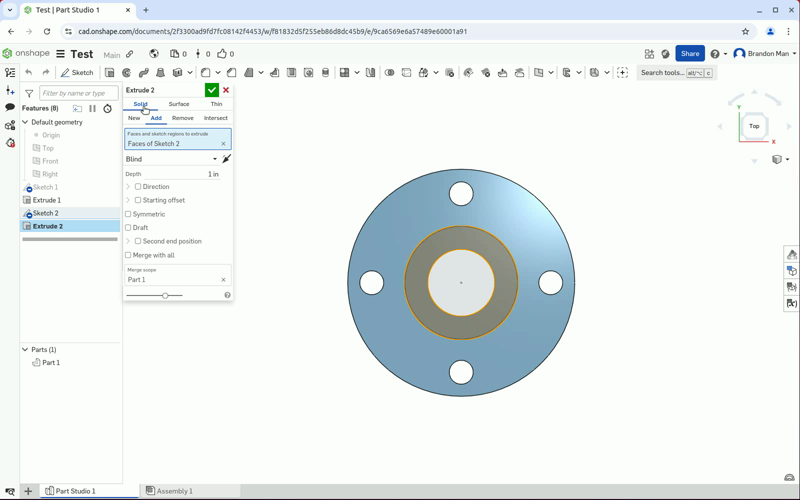
click(143, 106)
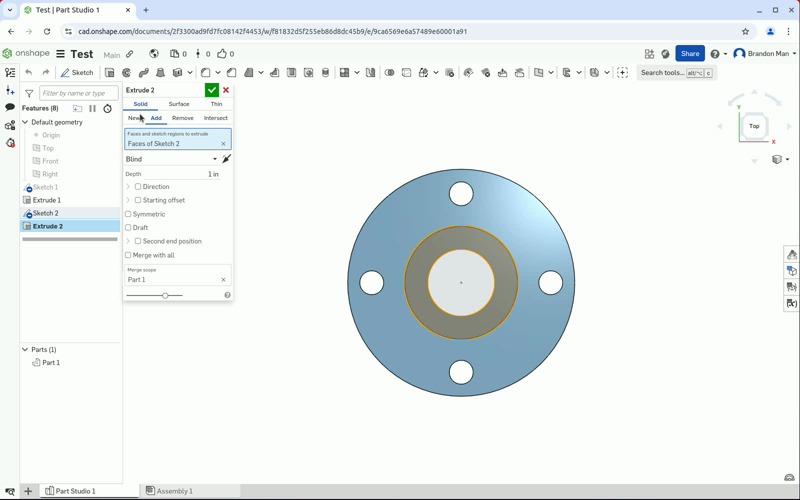
mouse_move(137, 120)
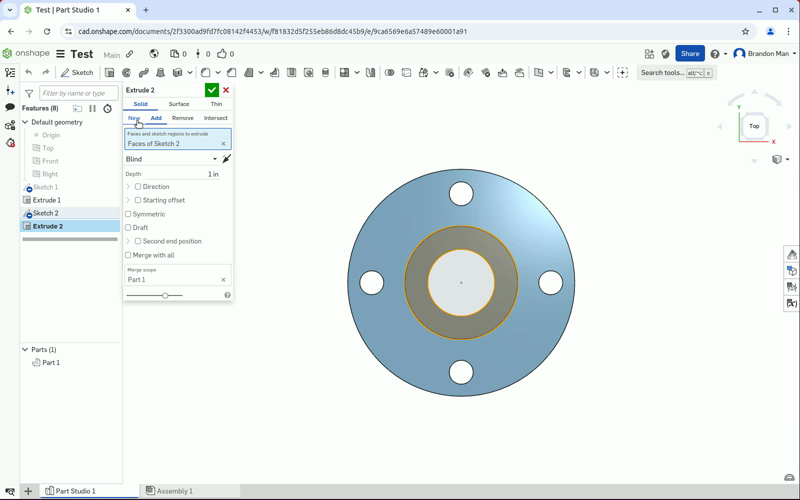
click(137, 120)
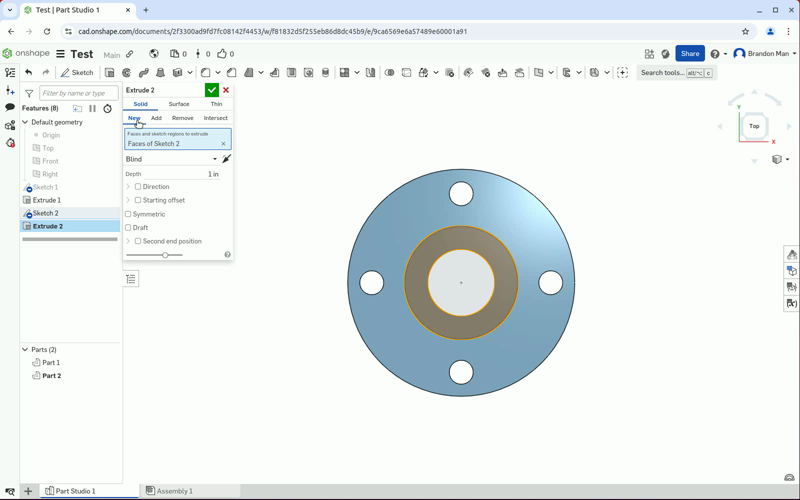
key(tab, 4)
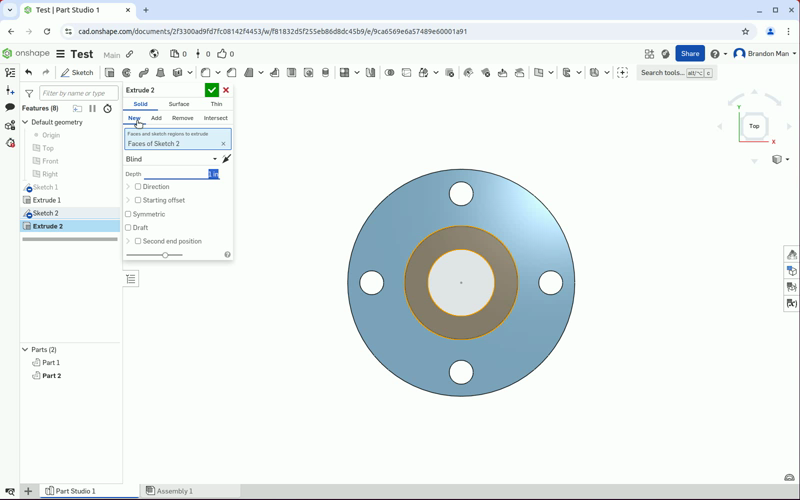
text(18.535)
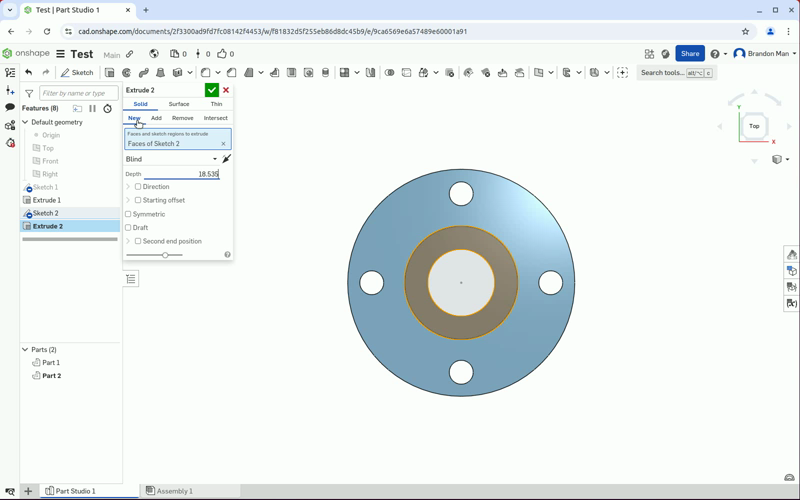
key(enter)
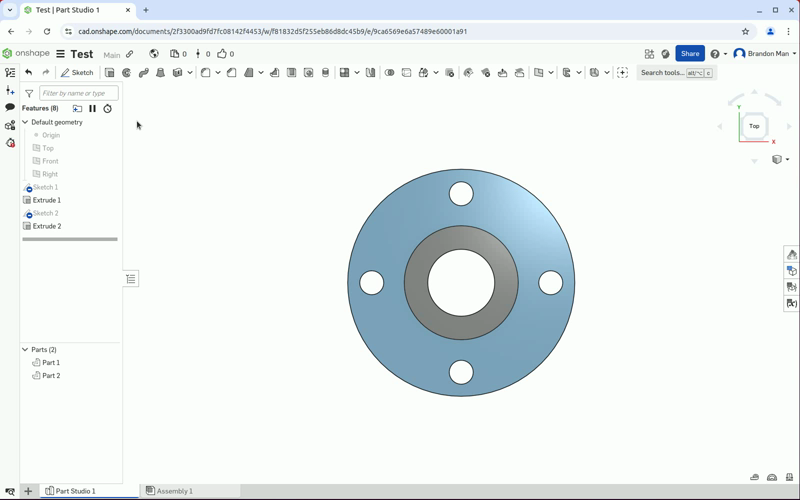
key(shift+h)
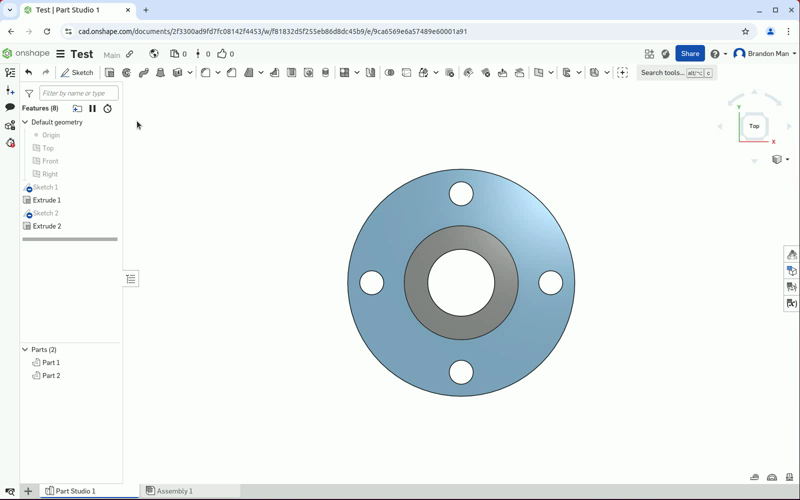
key(shift+h)
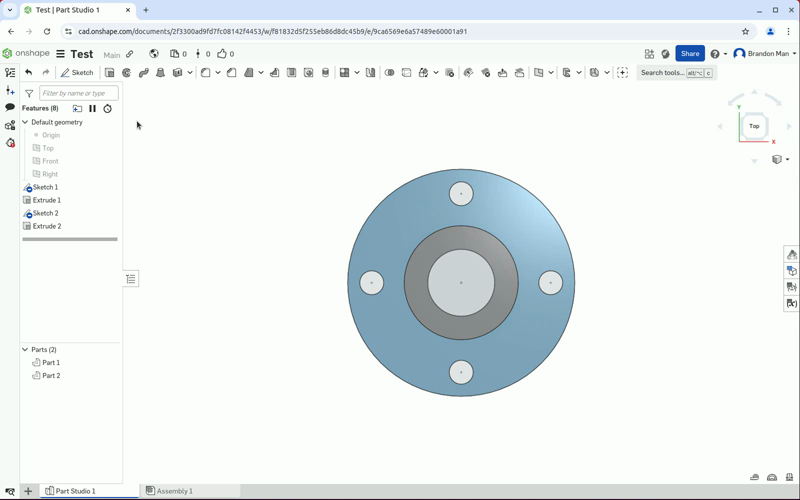
key(shift+7)
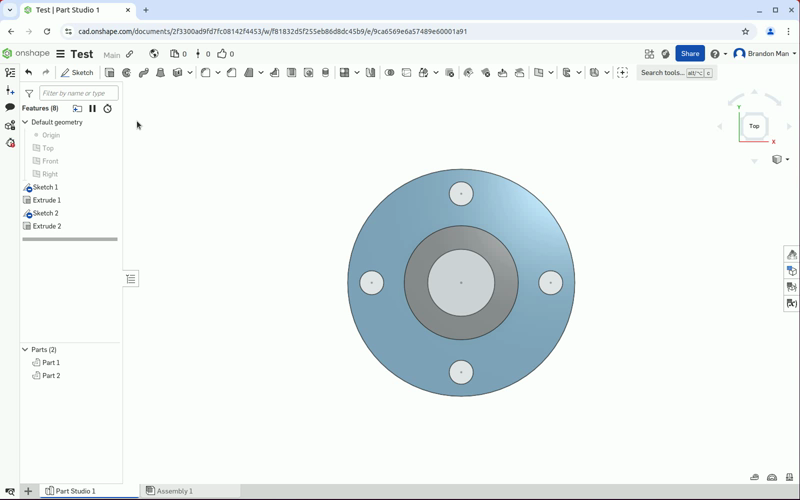
key(up, 3)
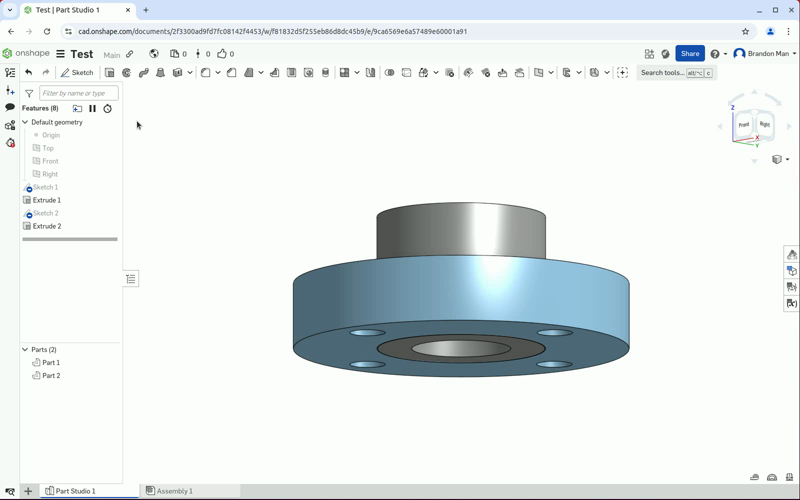
key(left, 3)
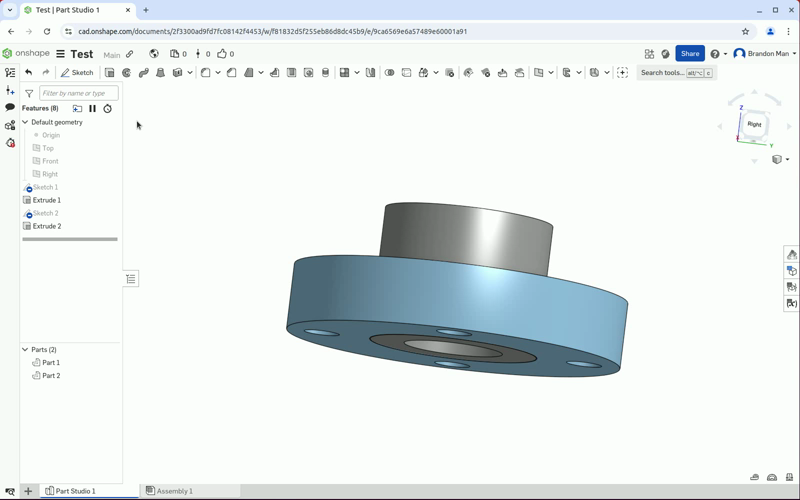
key(right, 3)
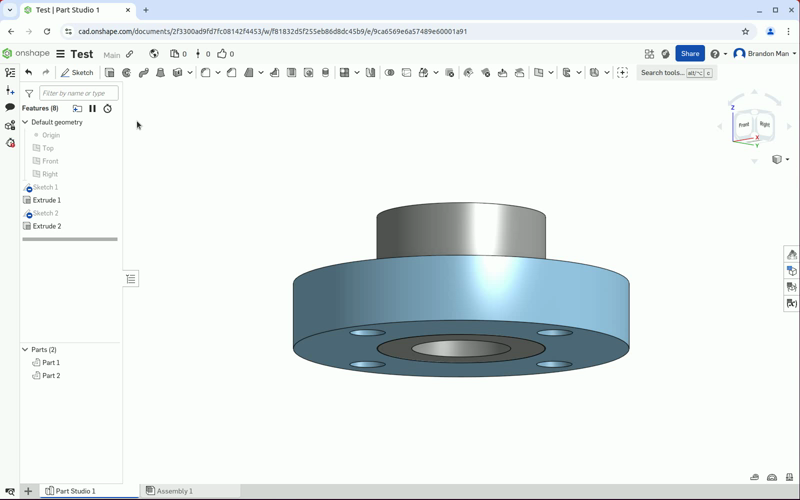
key(down, 3)
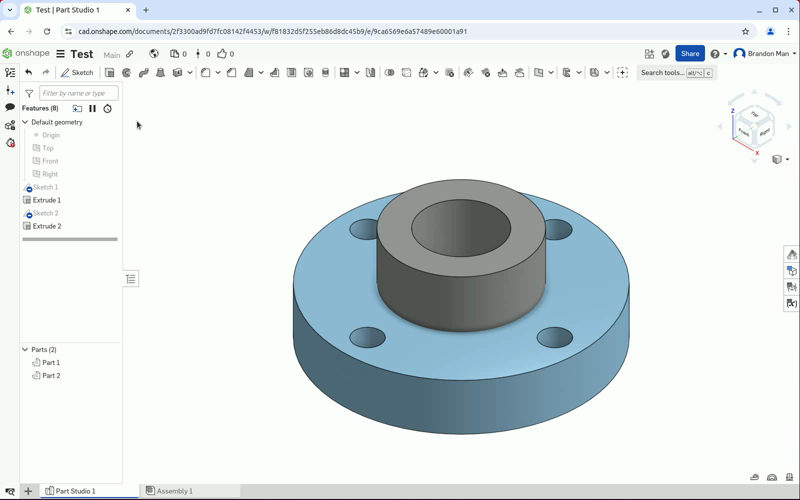
mouse_move(73, 189)
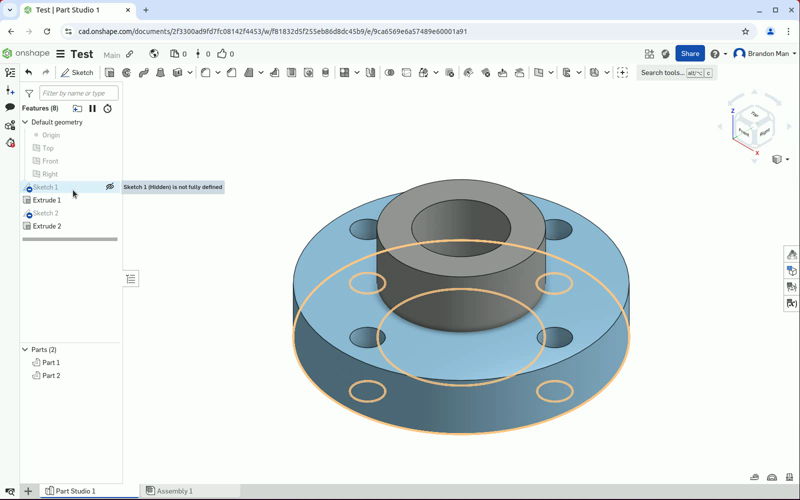
click(73, 189)